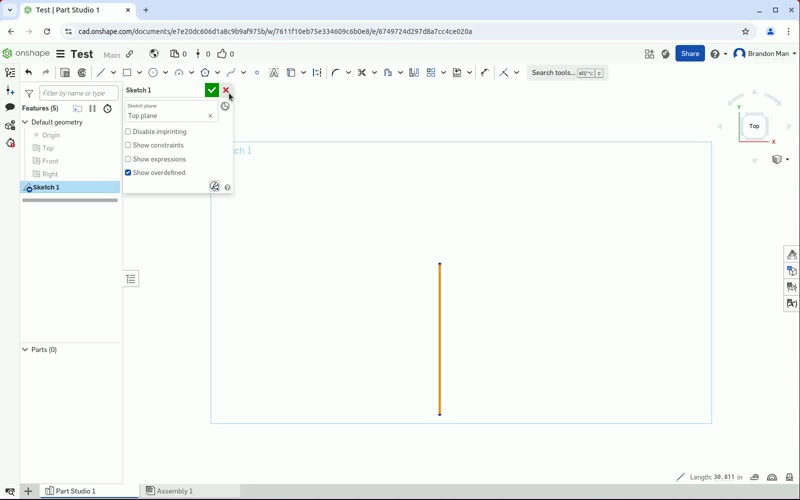
key(shift+h)
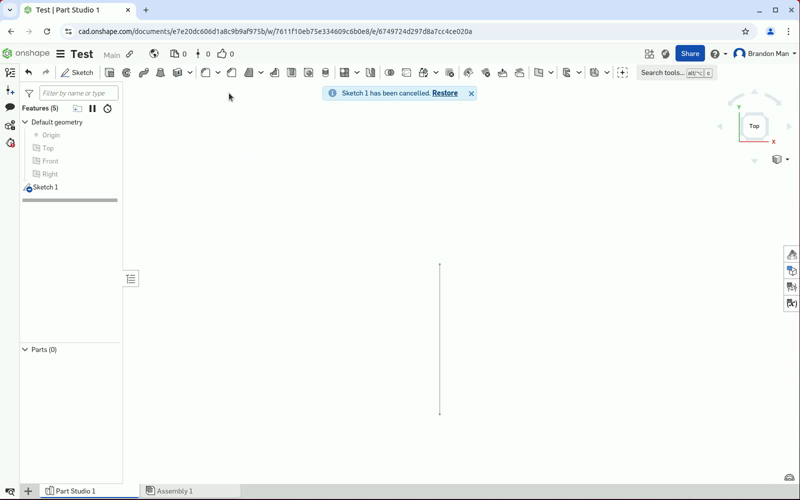
key(shift+s)
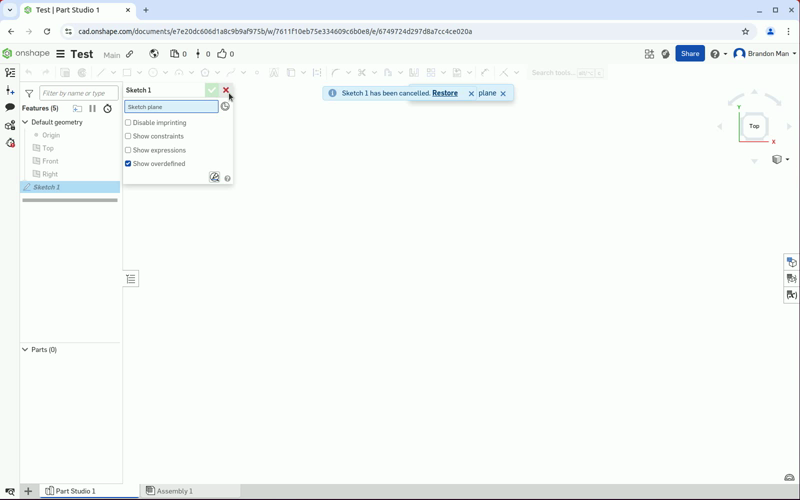
mouse_move(73, 150)
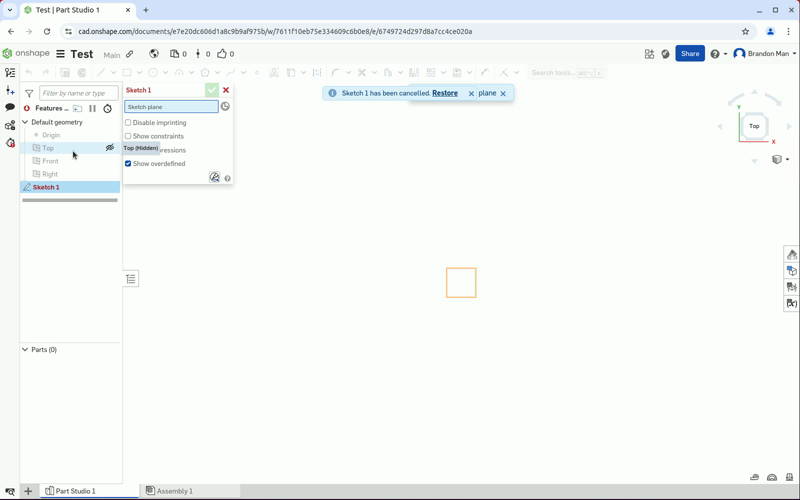
click(73, 150)
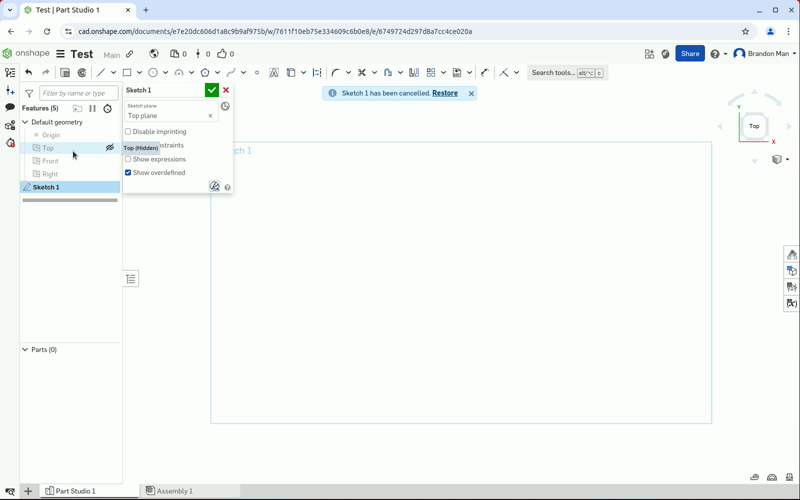
mouse_move(73, 352)
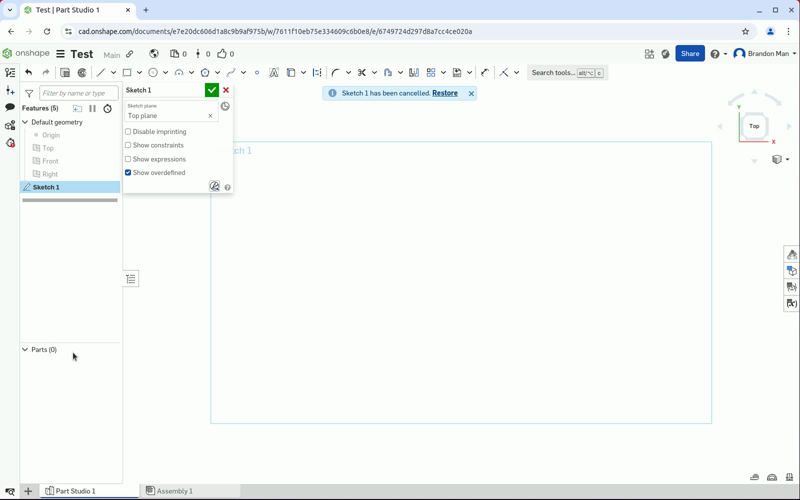
key(y)
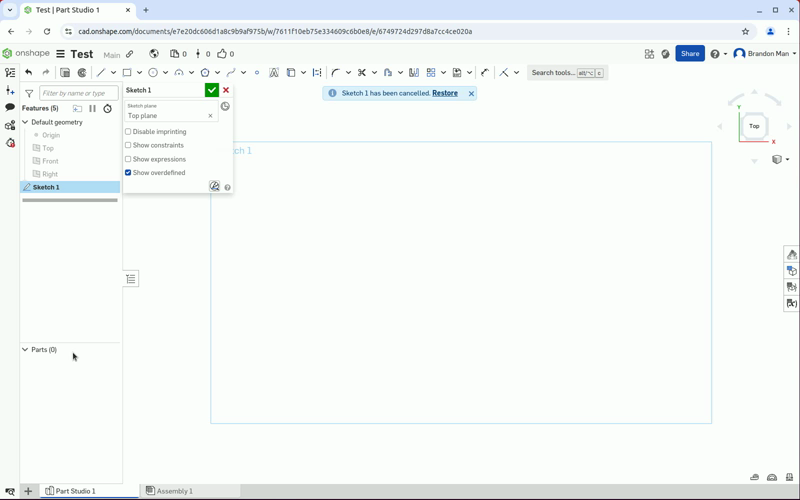
key(l)
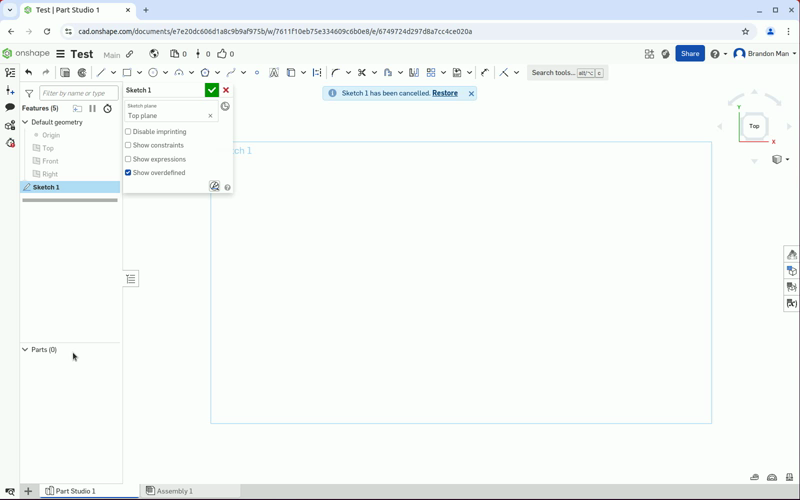
key_down(shift)
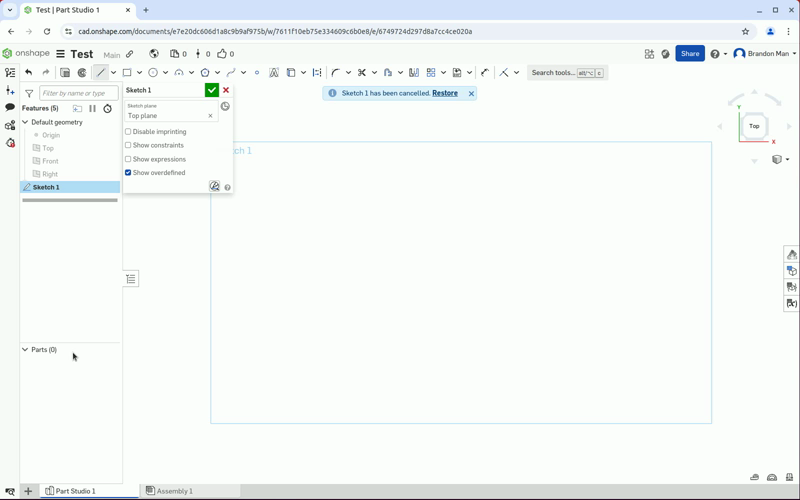
mouse_move(460, 393)
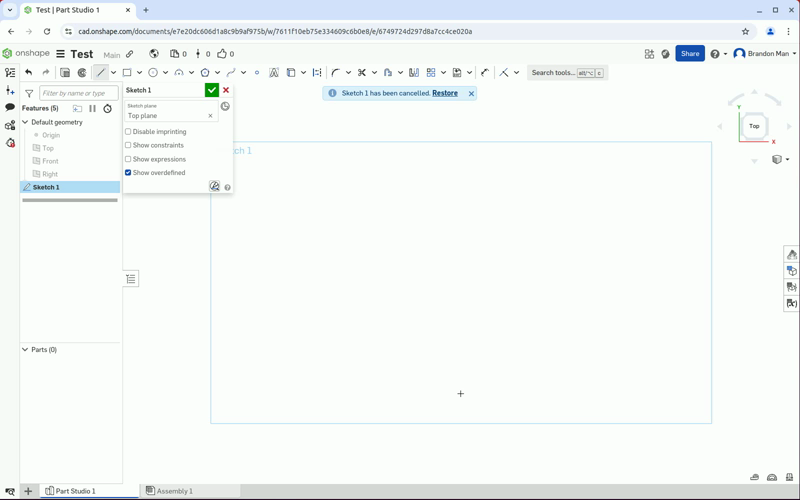
click(460, 393)
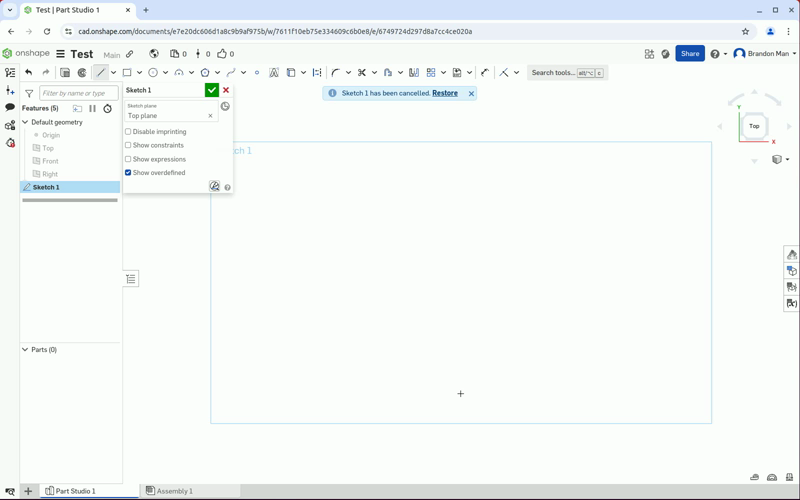
key_up(shift)
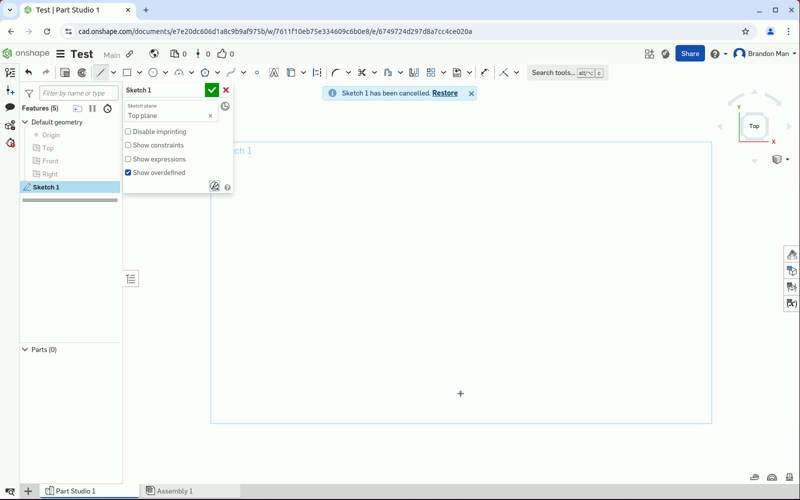
key_down(shift)
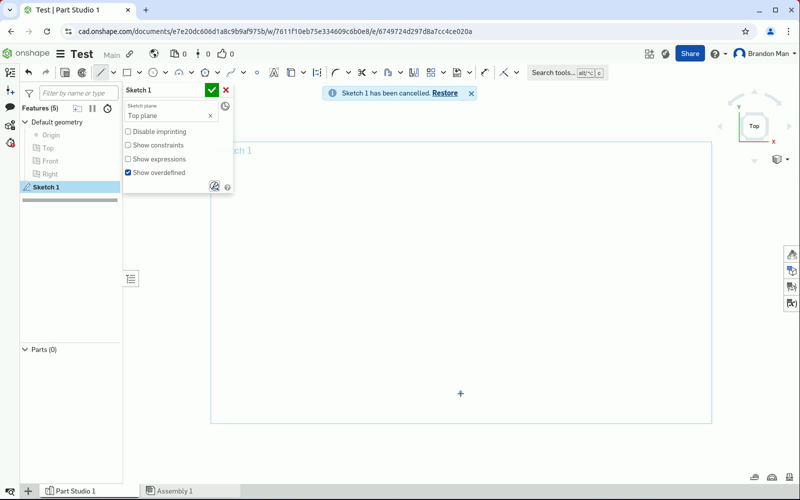
mouse_move(572, 393)
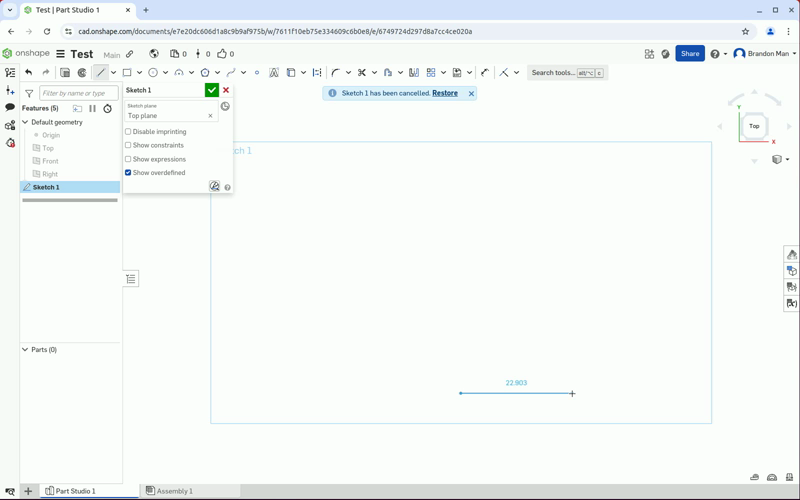
click(572, 393)
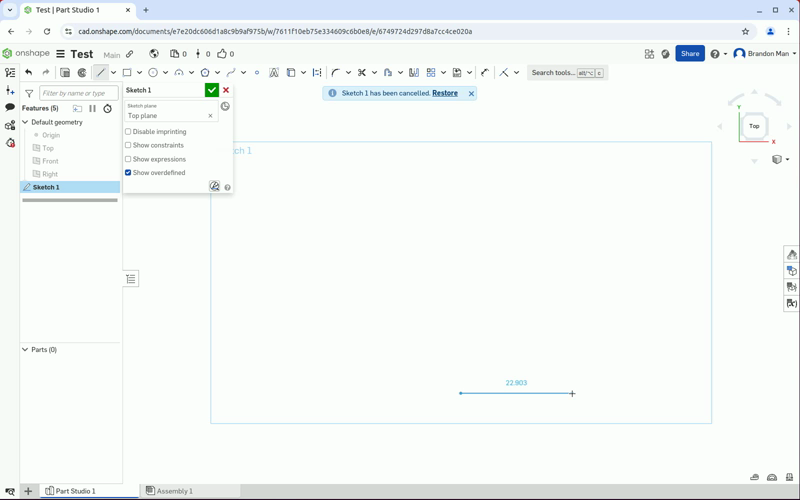
key_up(shift)
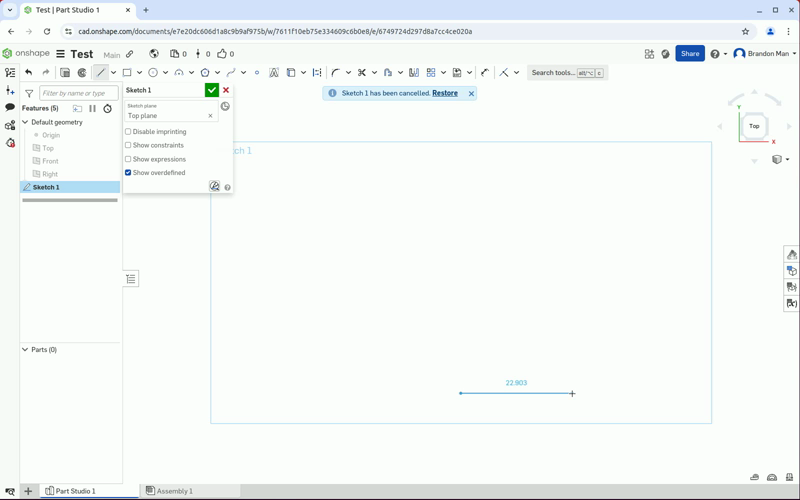
key_down(shift)
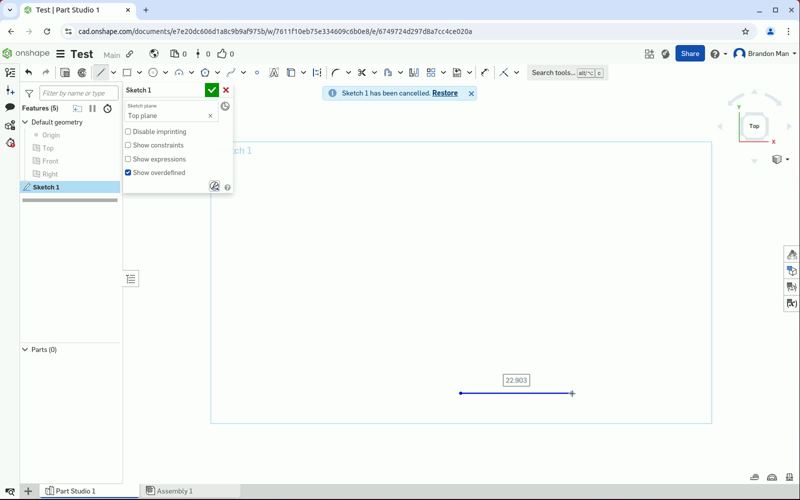
mouse_move(572, 172)
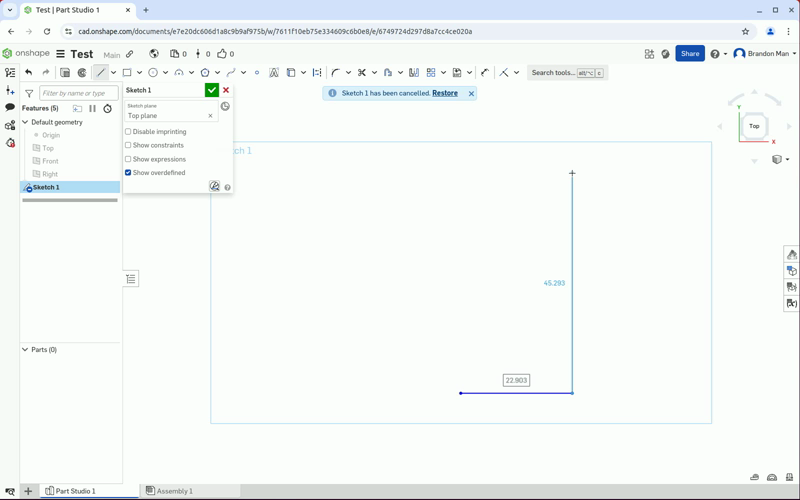
click(572, 172)
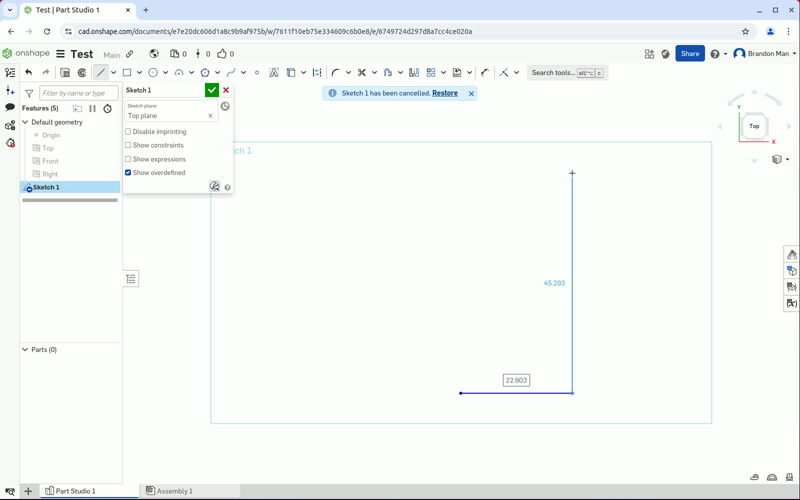
key_up(shift)
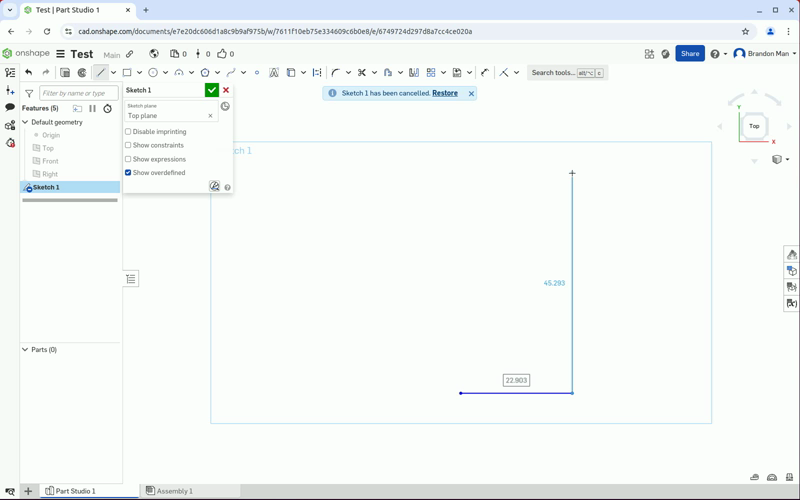
key_down(shift)
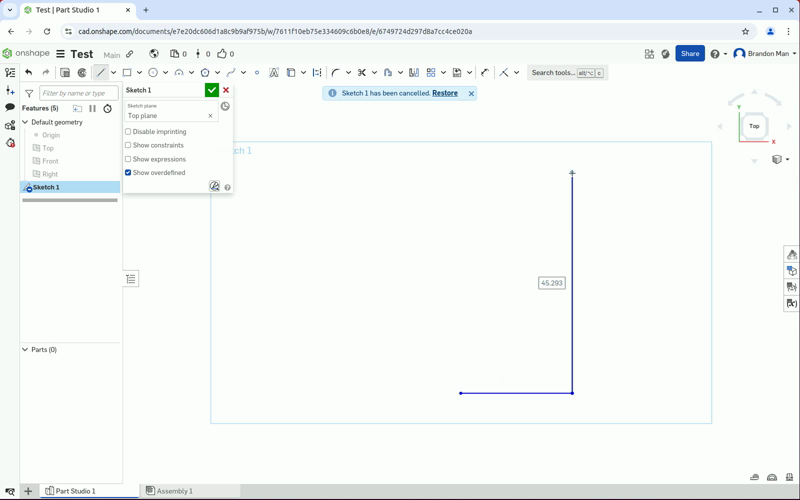
mouse_move(460, 172)
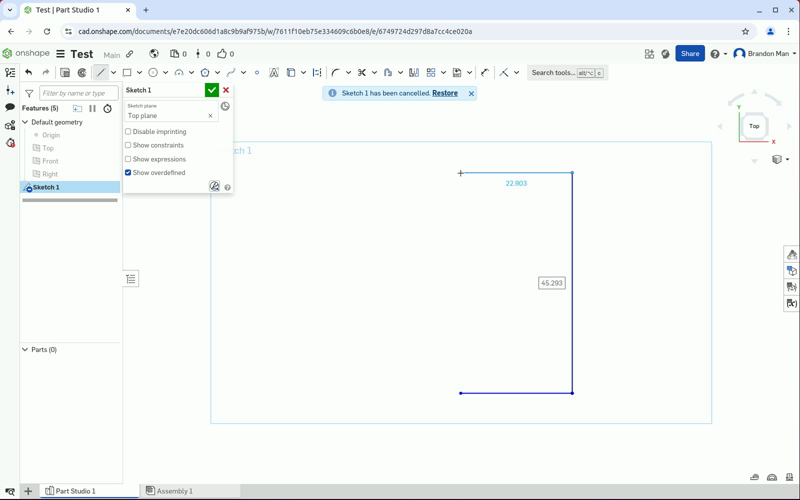
click(460, 172)
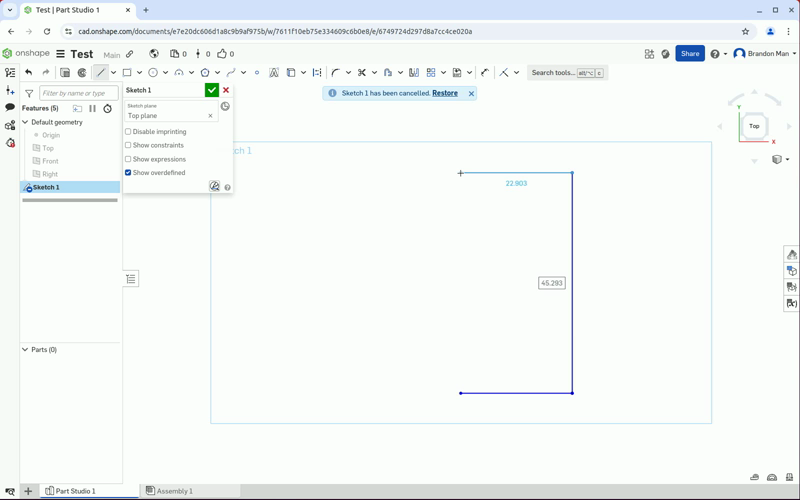
key_up(shift)
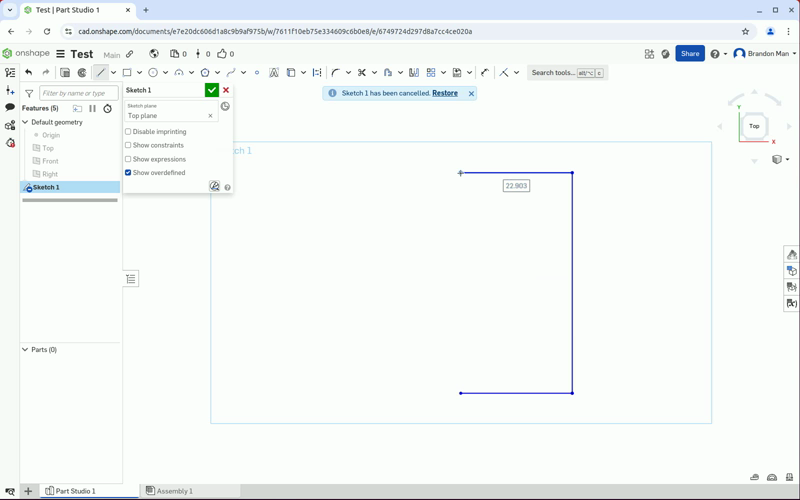
key_down(shift)
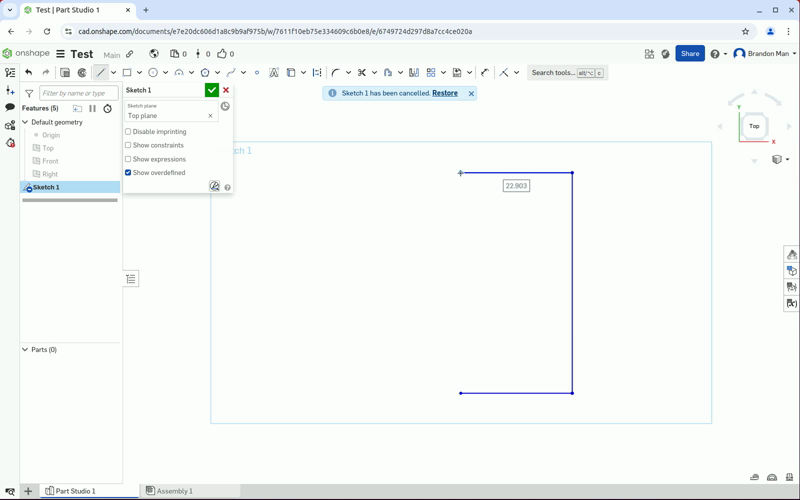
mouse_move(460, 393)
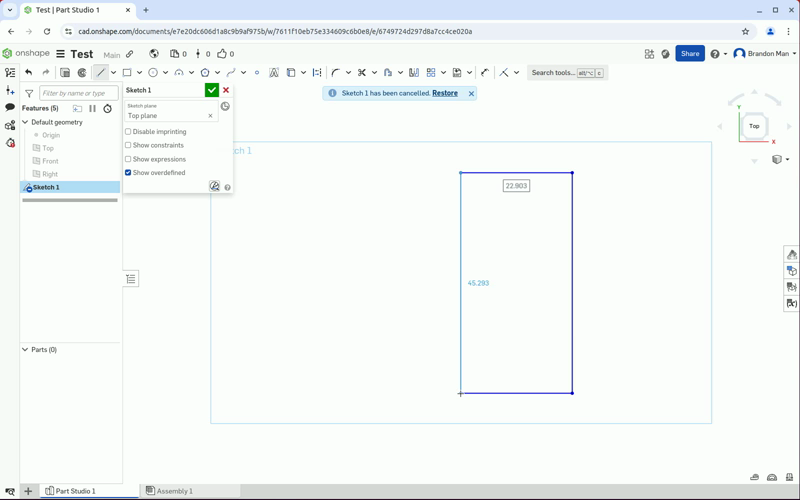
key_up(shift)
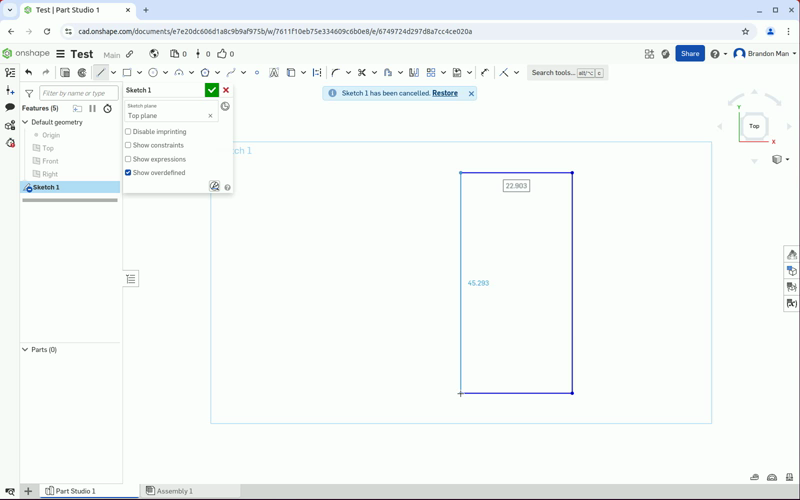
click(460, 393)
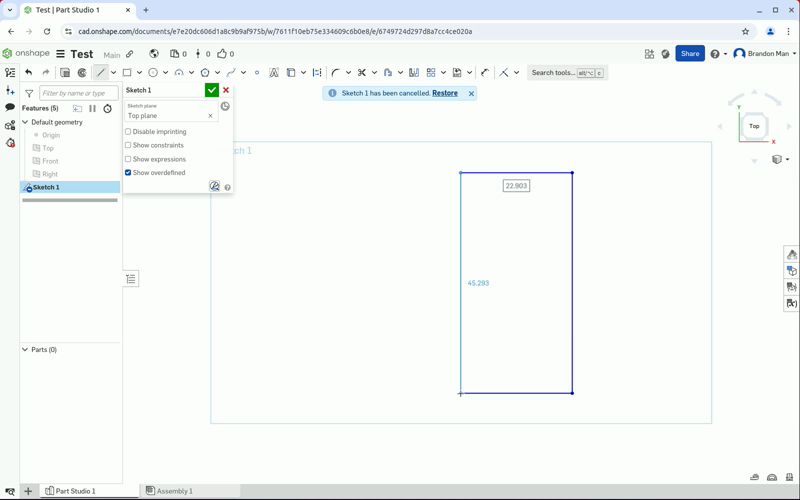
key(esc)
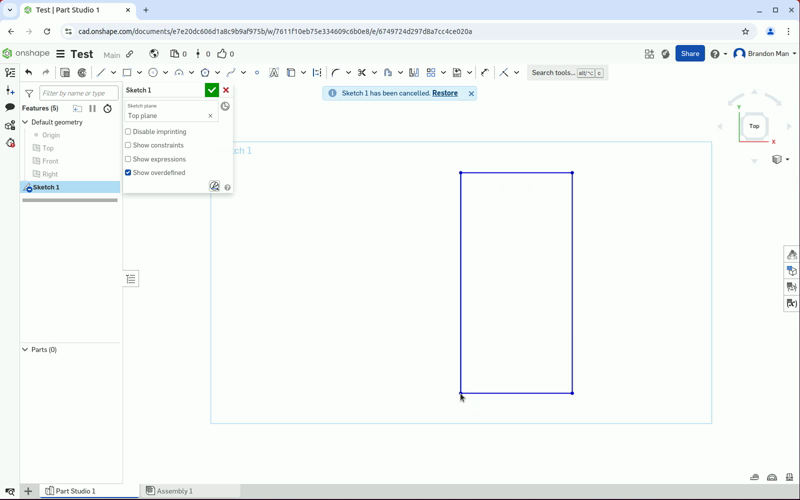
mouse_move(550, 219)
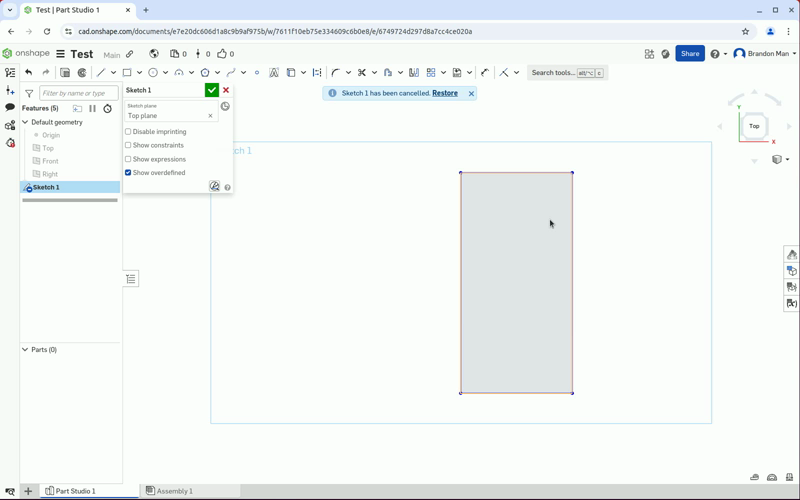
click(550, 219)
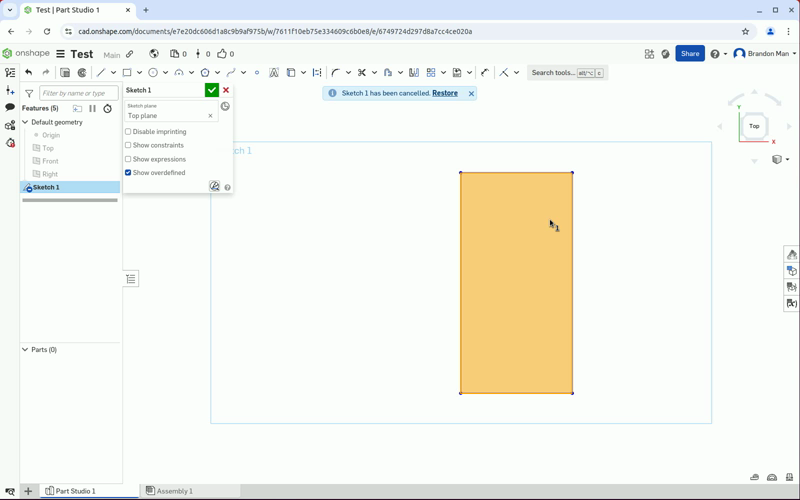
mouse_move(73, 352)
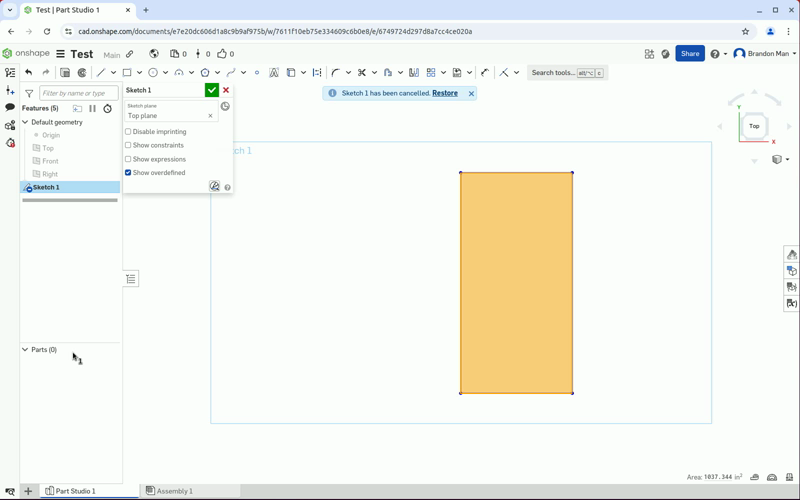
key(shift+y)
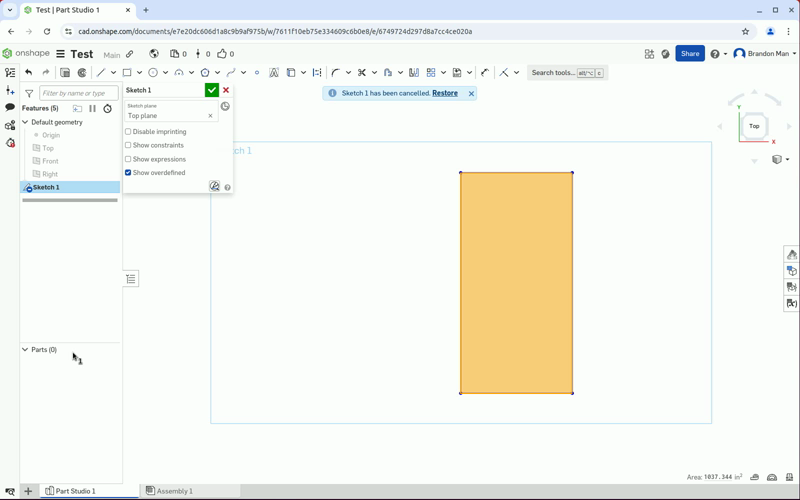
key(shift+e)
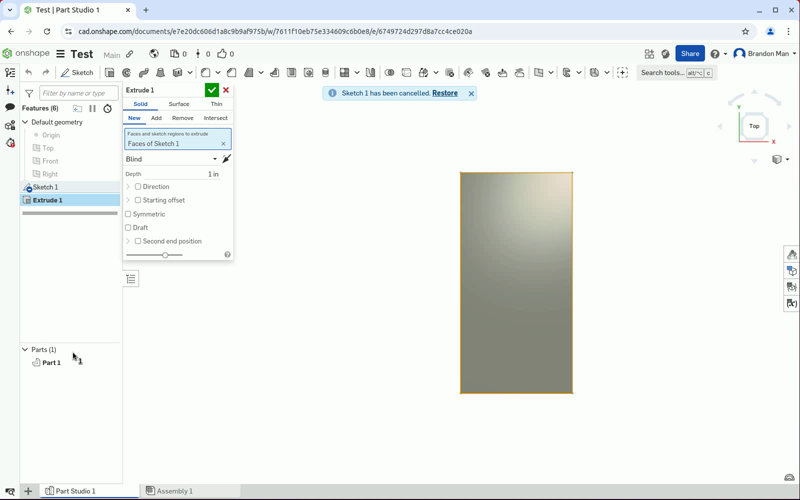
mouse_move(143, 106)
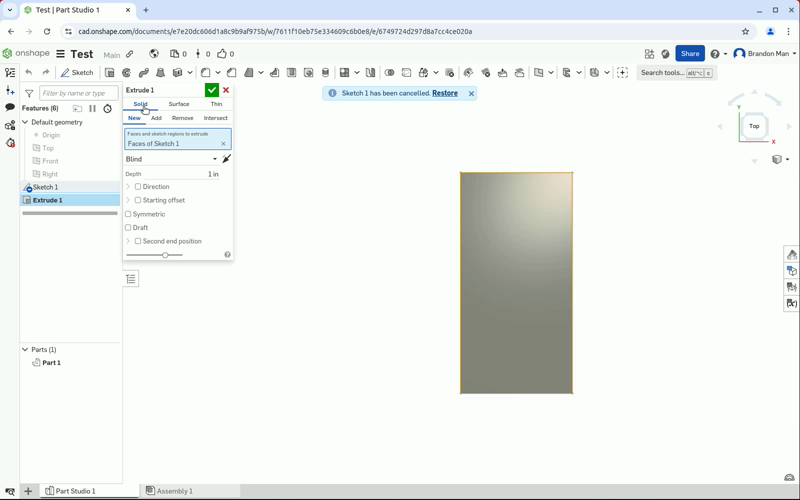
click(143, 106)
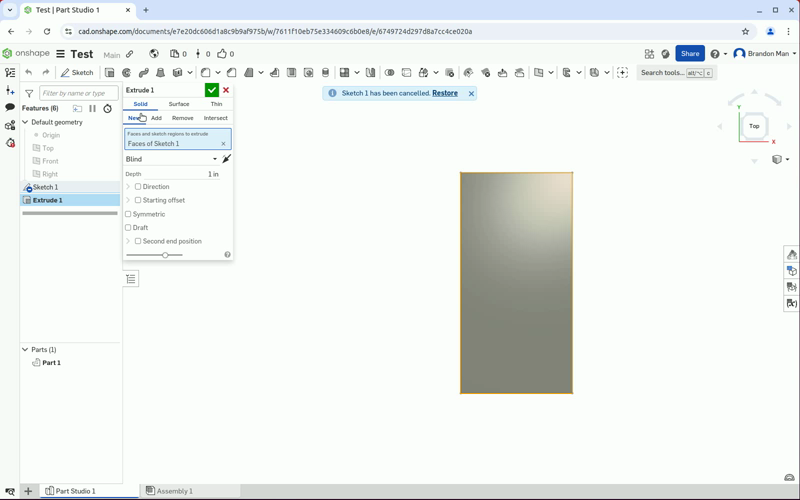
mouse_move(137, 120)
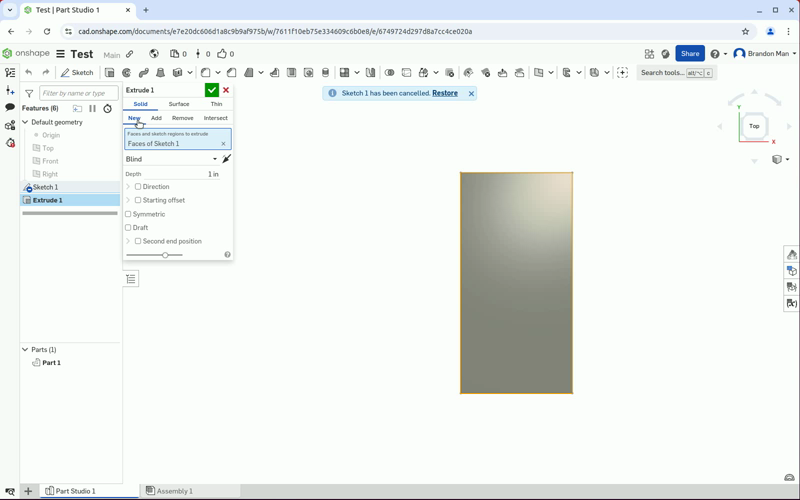
click(137, 120)
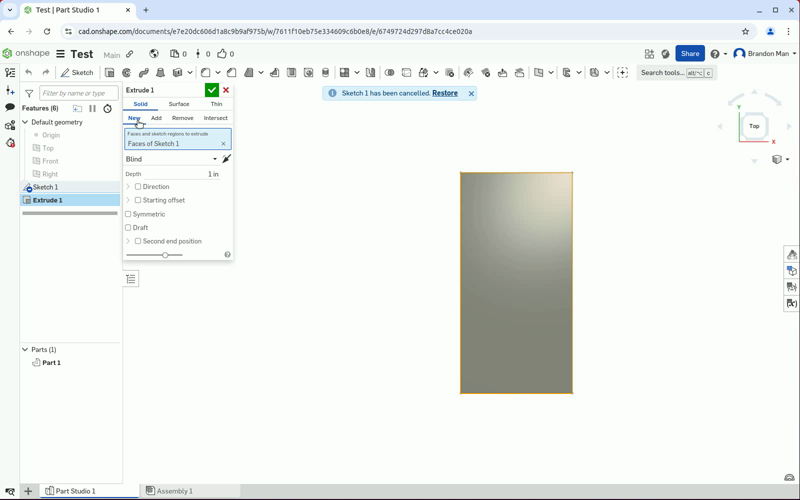
key(tab, 4)
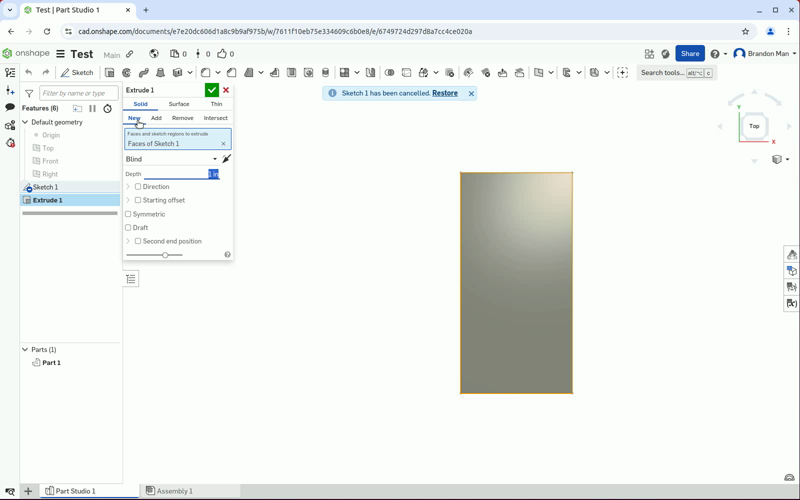
text(8.425)
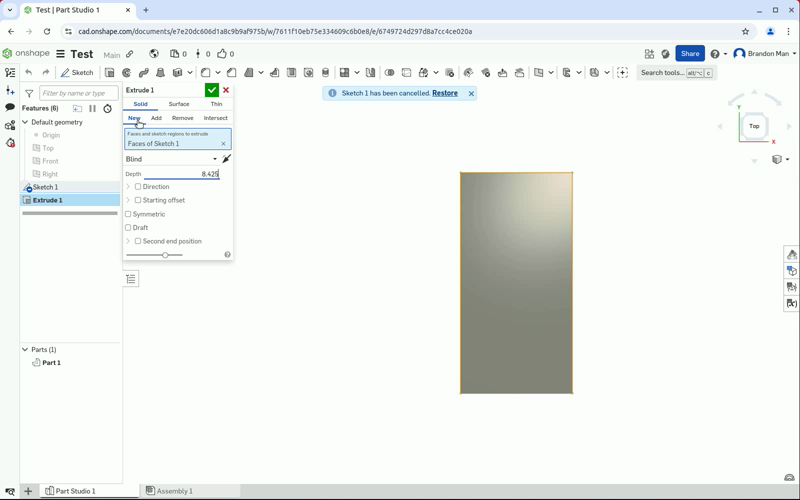
key(enter)
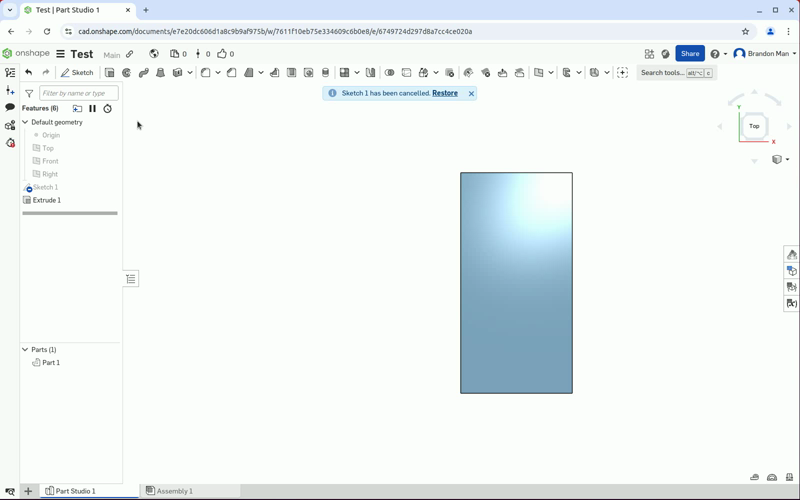
key(shift+h)
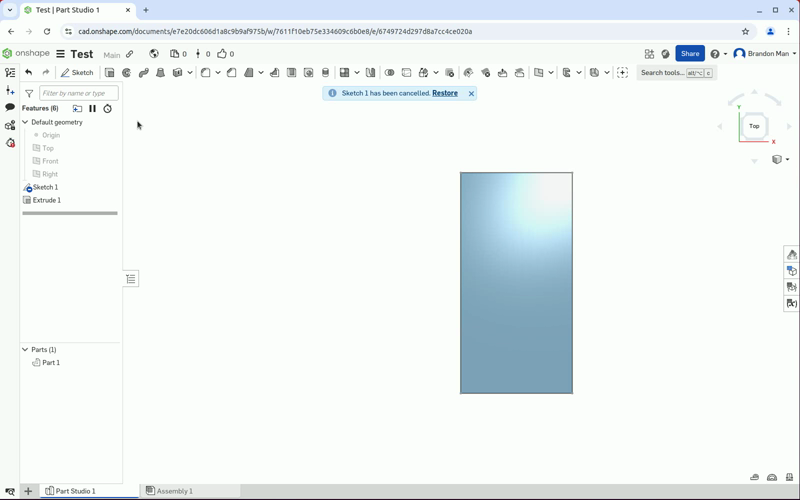
key(shift+h)
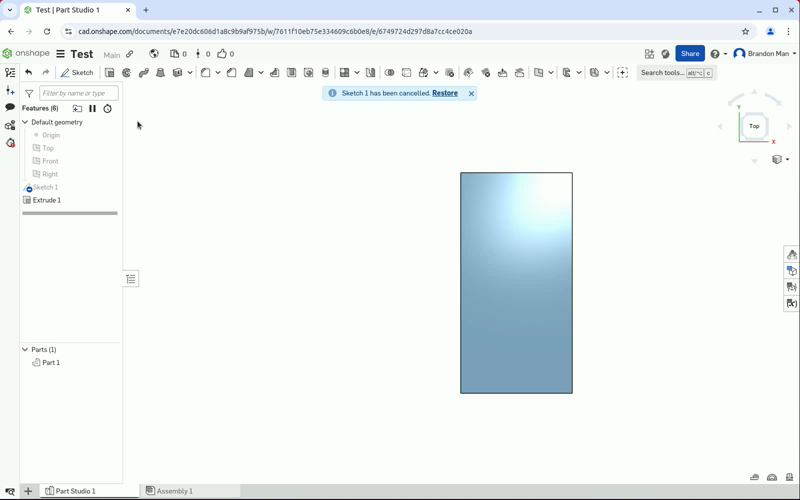
mouse_move(73, 189)
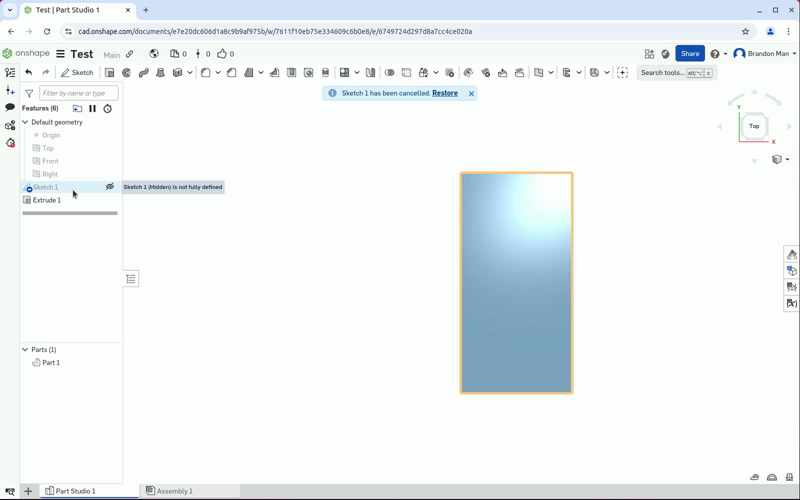
click(73, 189)
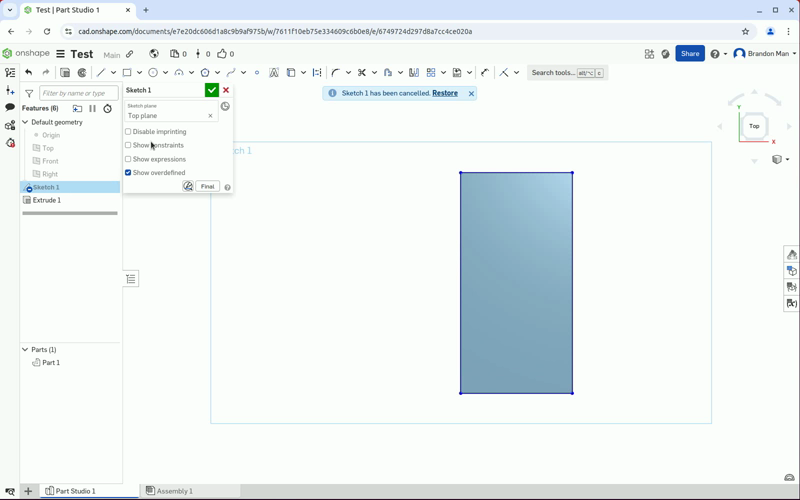
mouse_move(229, 92)
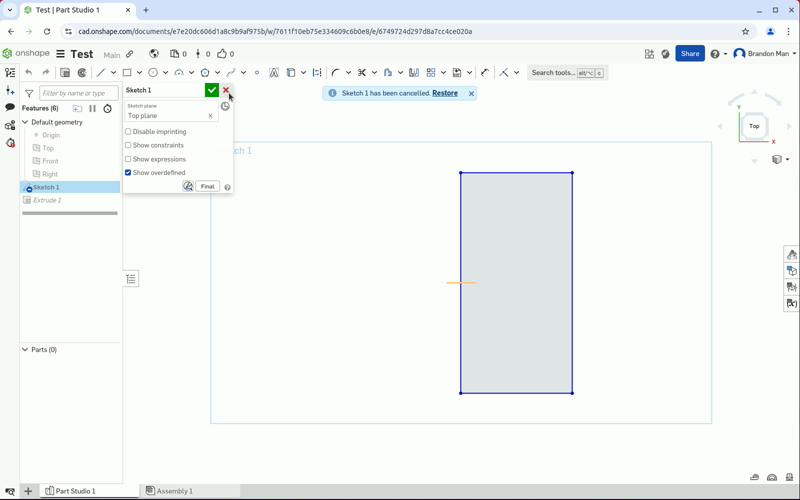
click(229, 92)
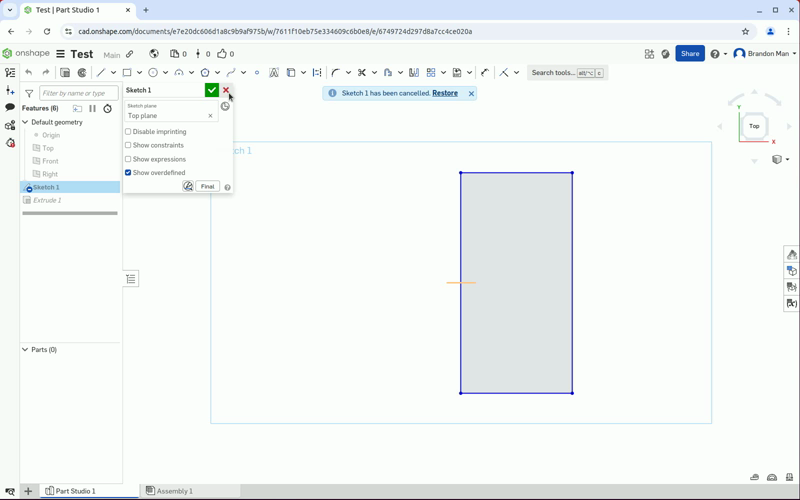
key(shift+s)
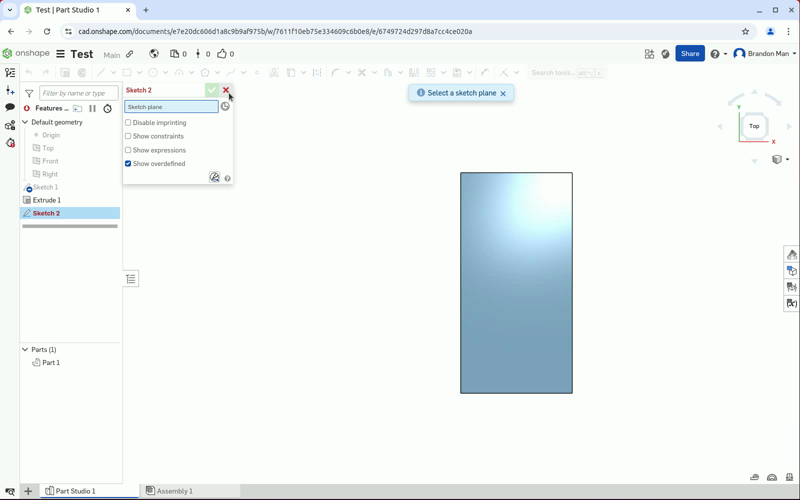
mouse_move(73, 150)
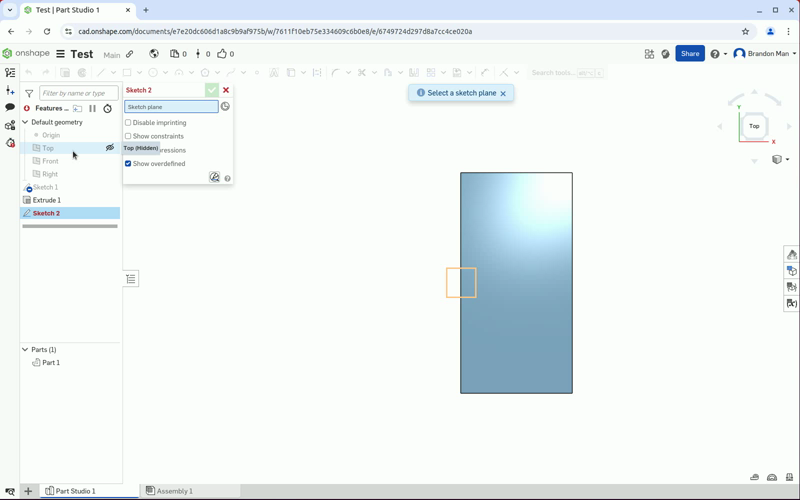
click(73, 150)
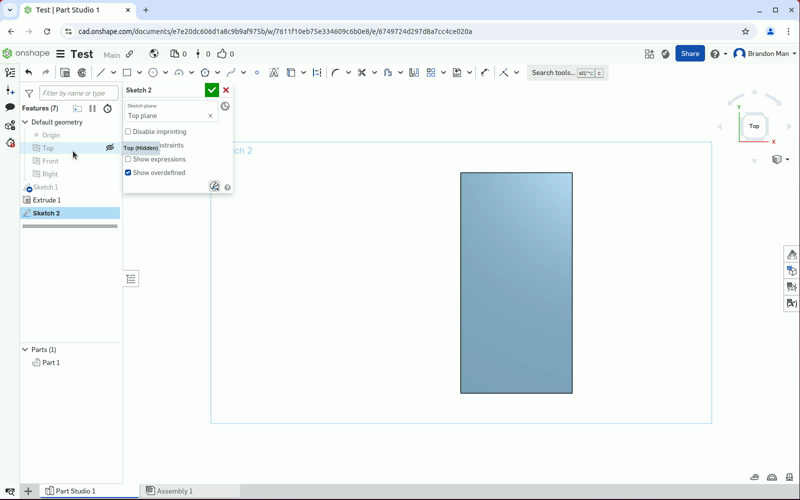
mouse_move(73, 352)
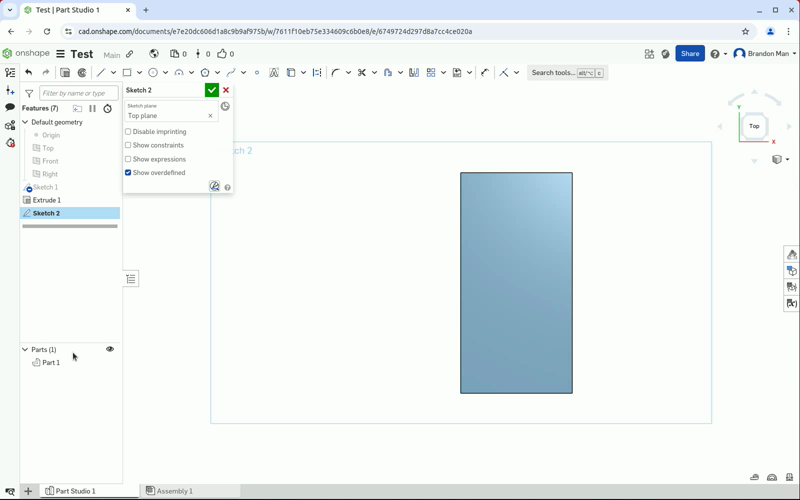
key(y)
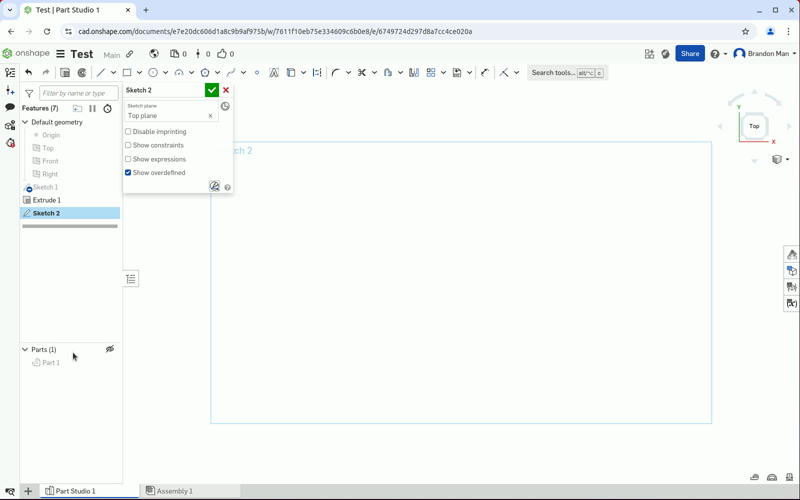
key(l)
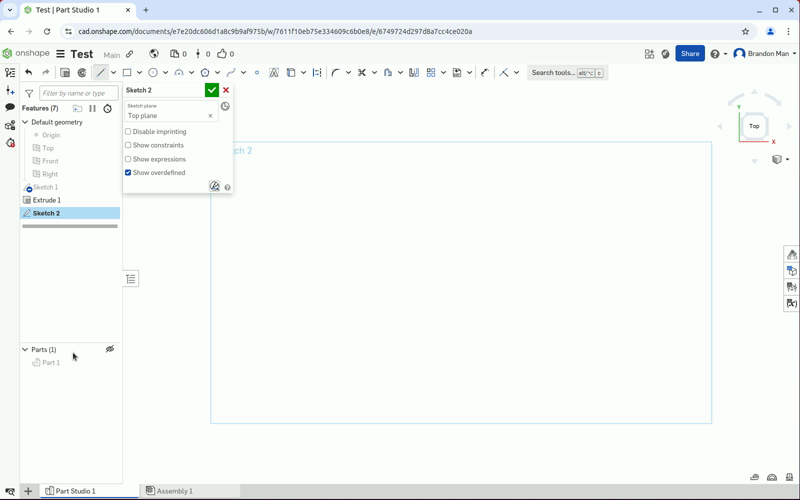
key_down(shift)
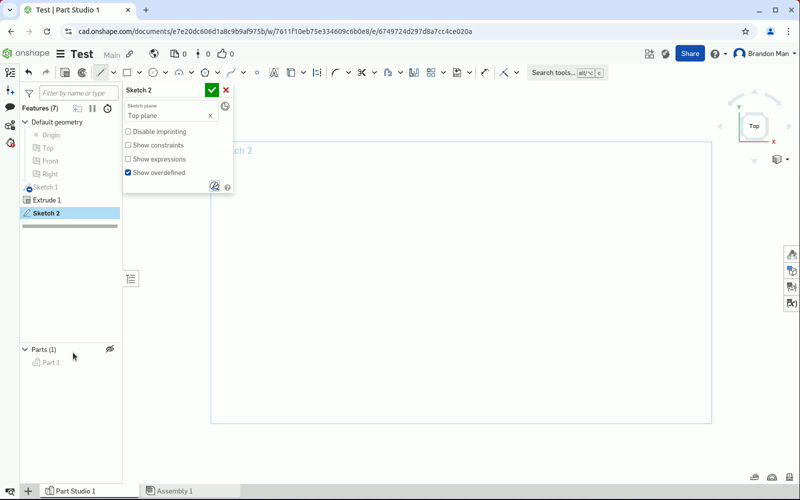
mouse_move(348, 393)
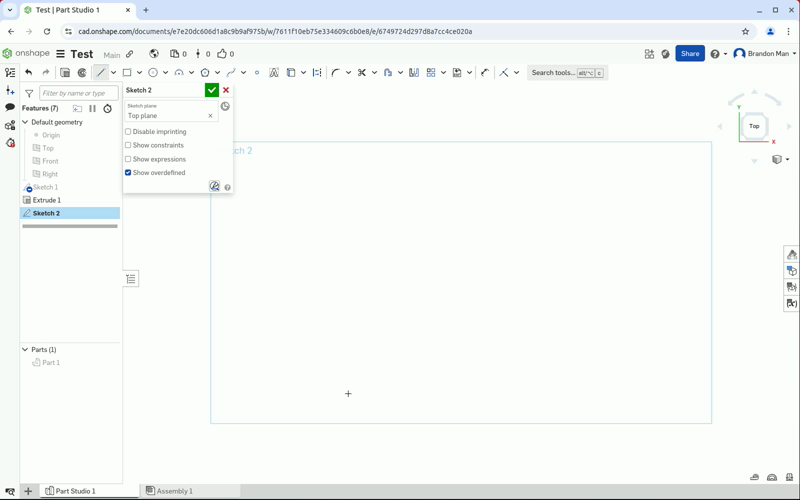
click(348, 393)
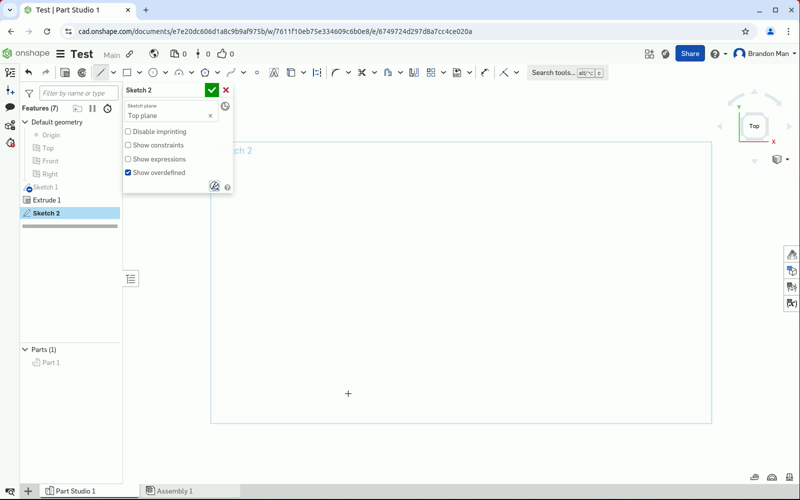
key_up(shift)
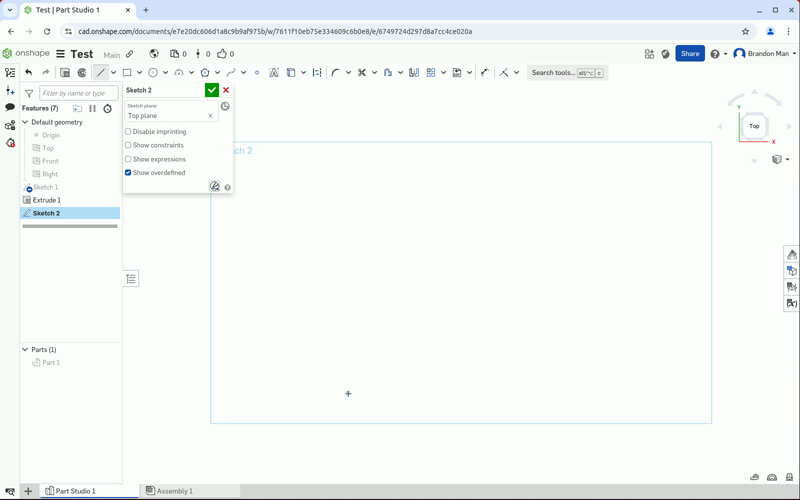
key_down(shift)
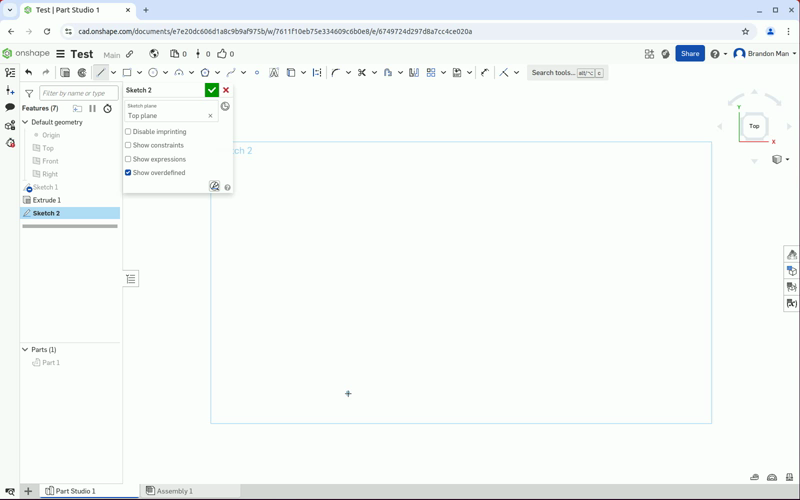
mouse_move(459, 393)
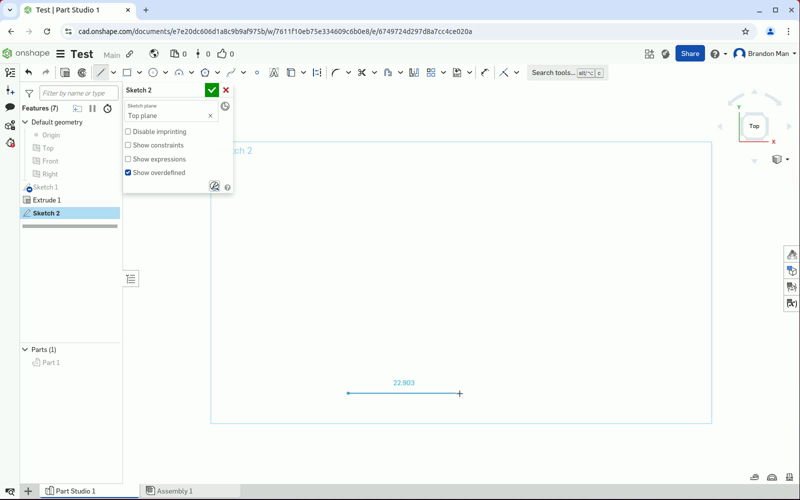
click(459, 393)
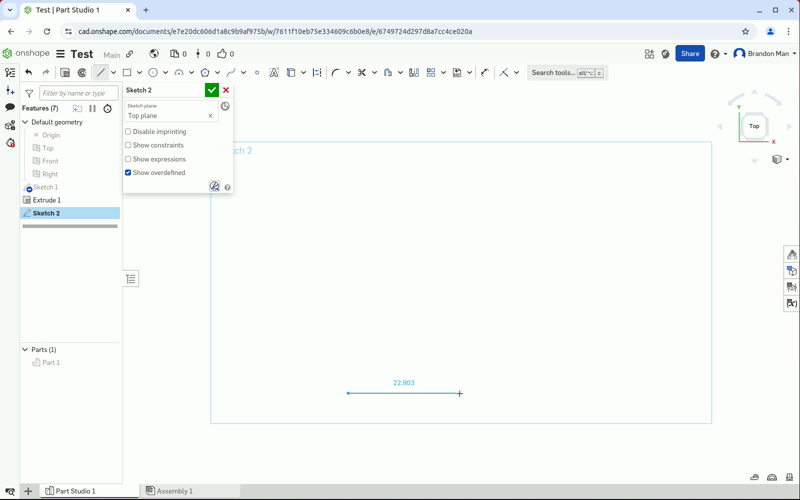
key_up(shift)
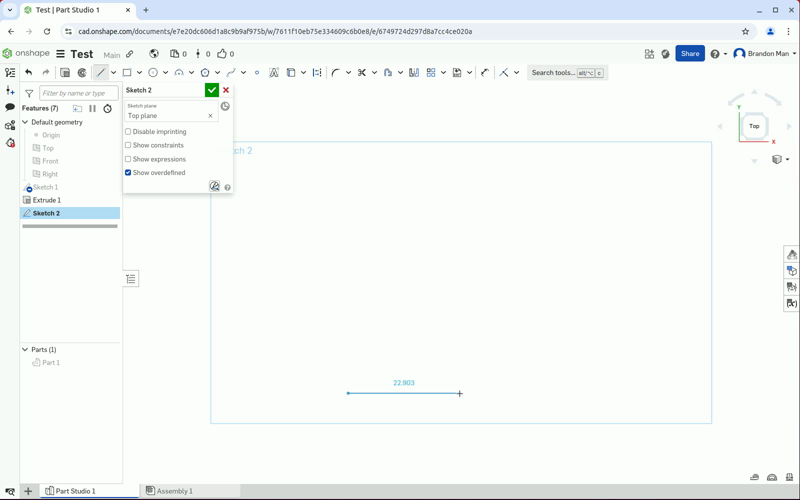
key_down(shift)
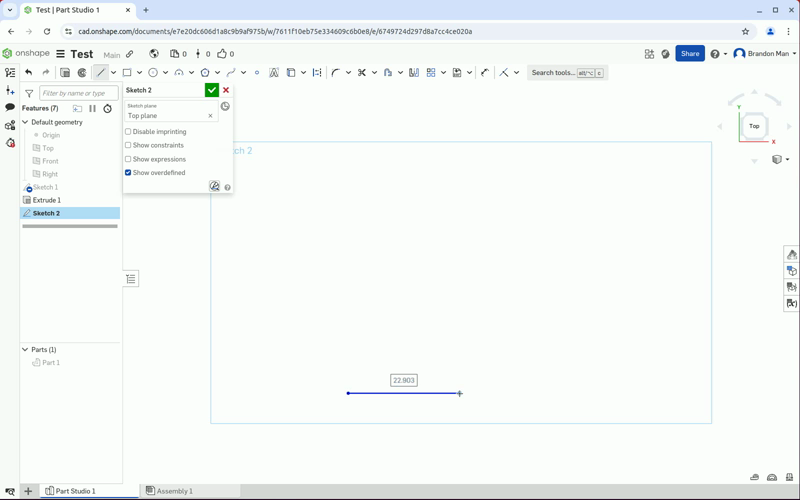
mouse_move(459, 172)
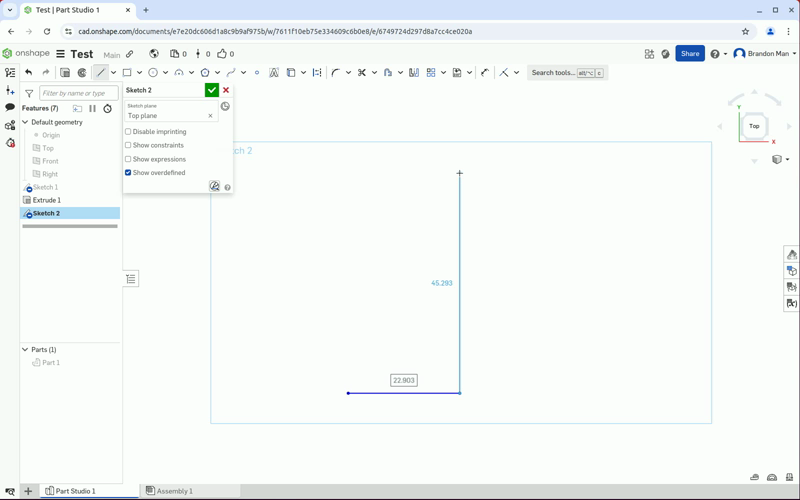
click(459, 172)
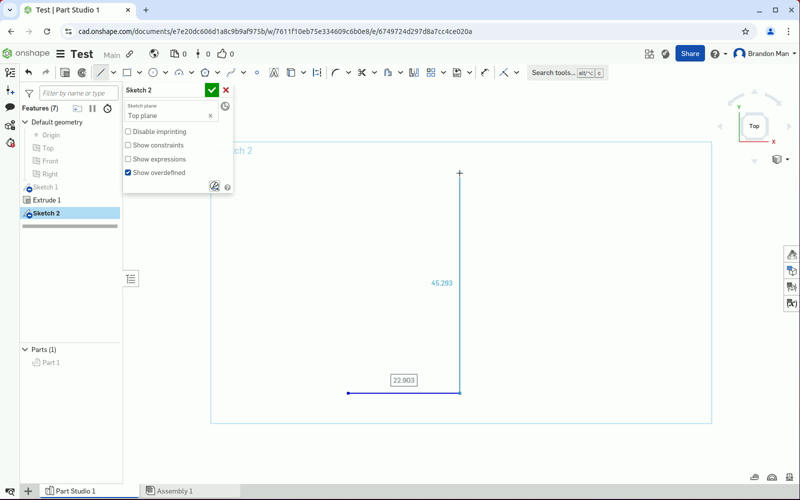
key_up(shift)
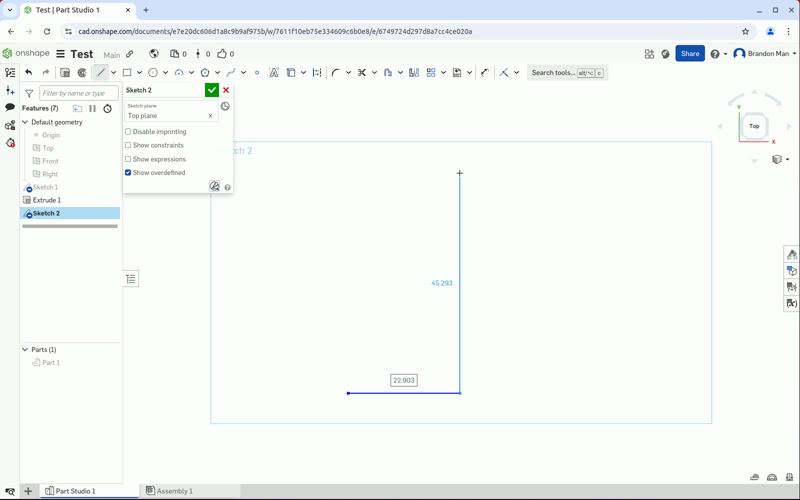
key_down(shift)
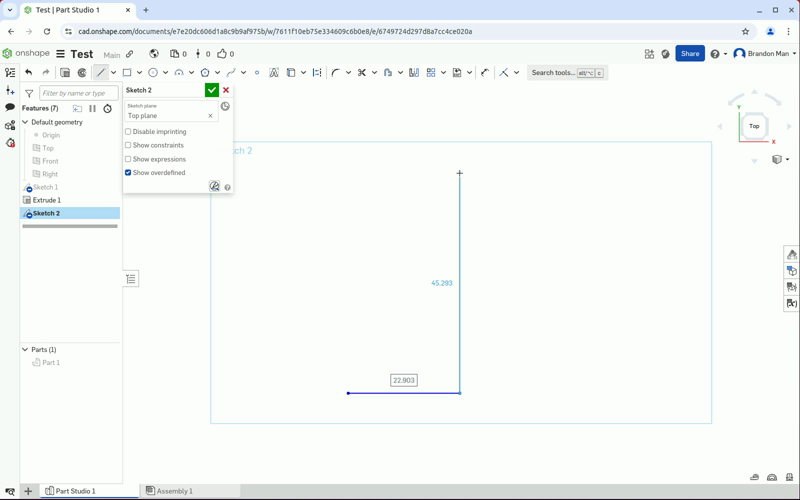
mouse_move(348, 172)
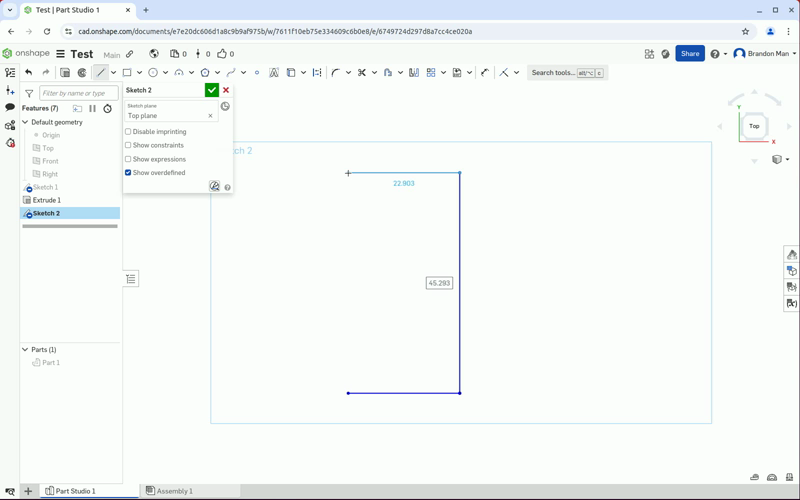
click(348, 172)
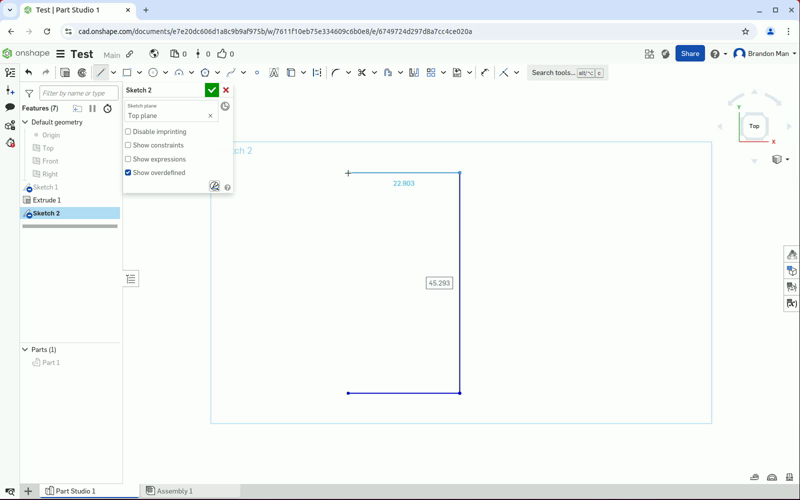
key_up(shift)
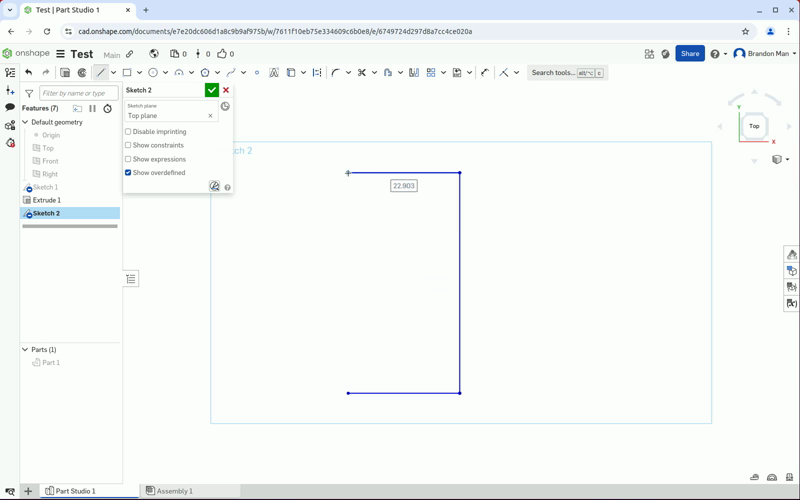
key_down(shift)
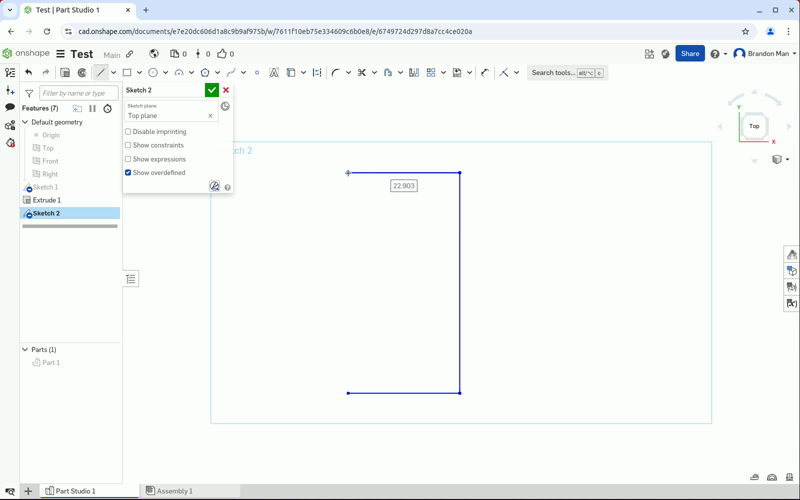
mouse_move(348, 393)
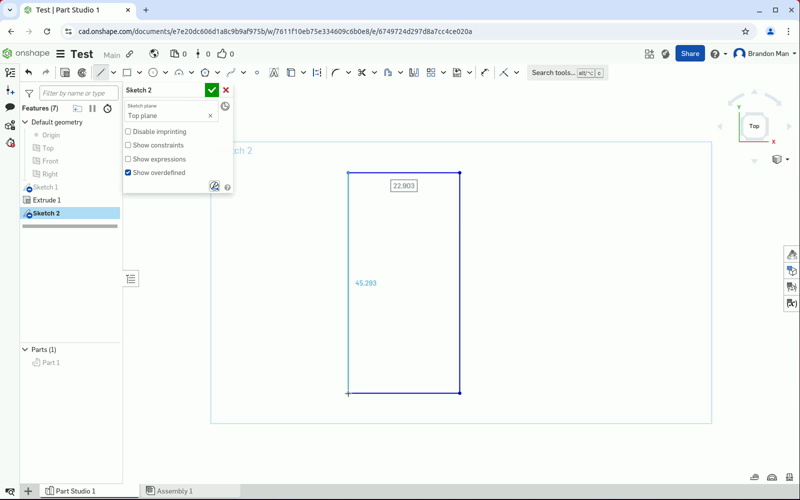
key_up(shift)
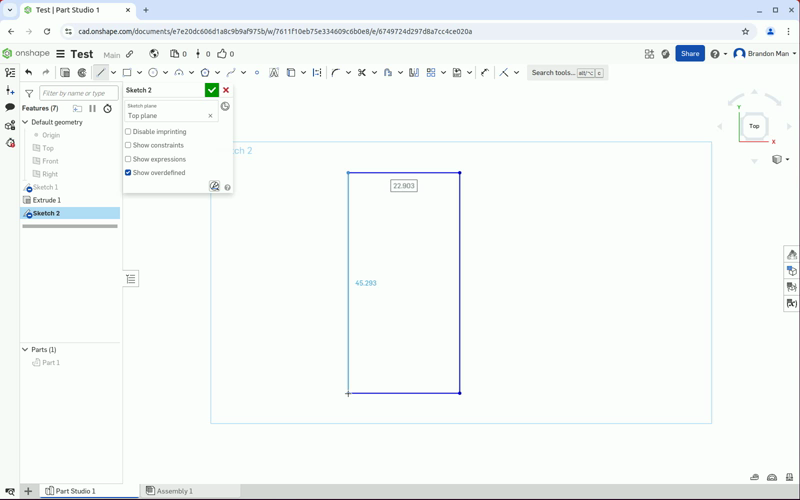
click(348, 393)
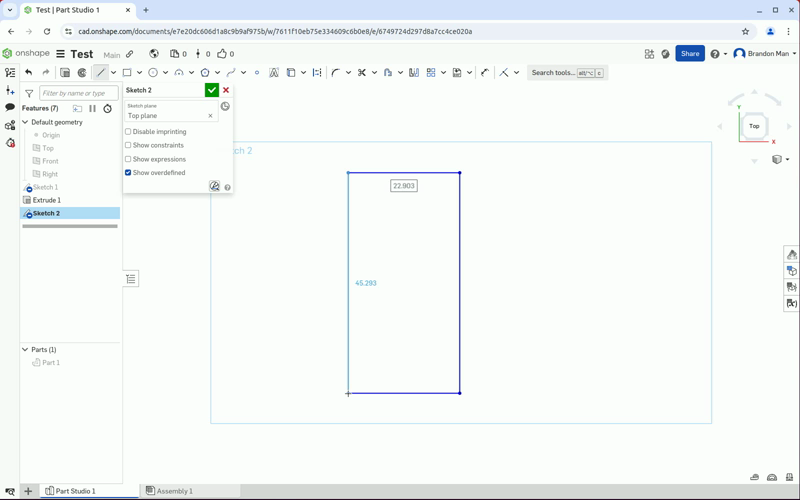
key(esc)
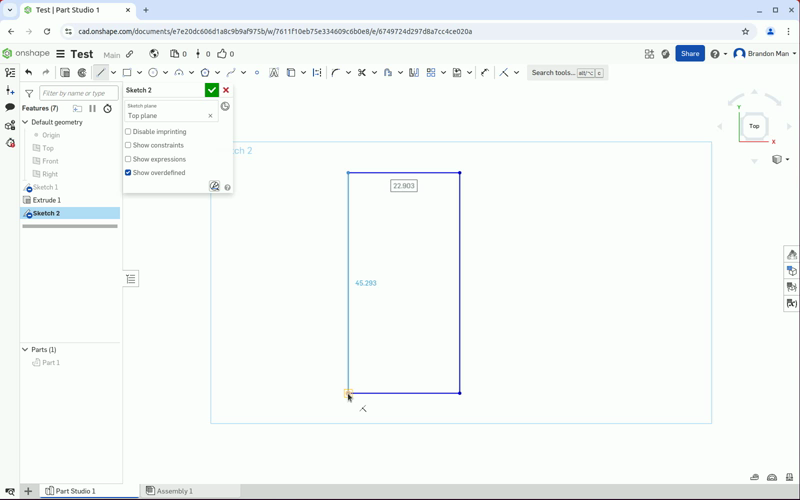
mouse_move(432, 359)
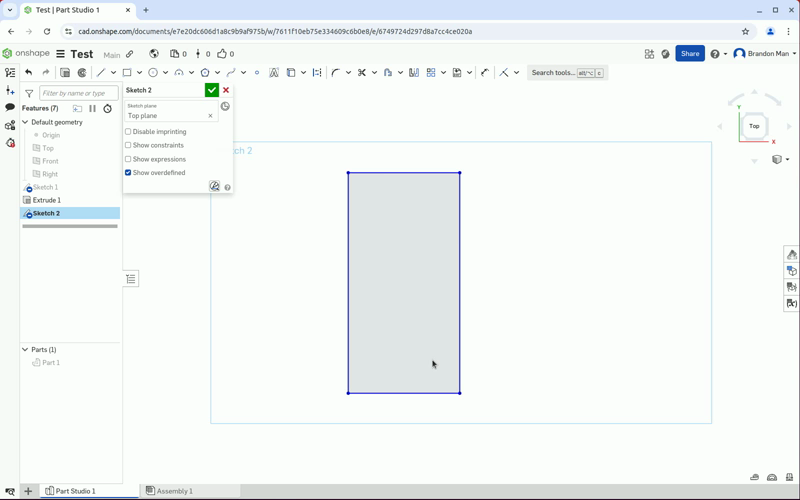
click(432, 359)
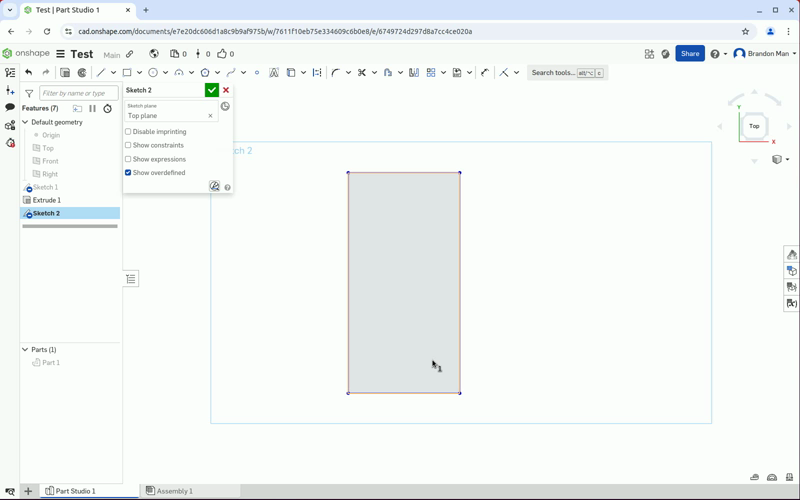
mouse_move(73, 352)
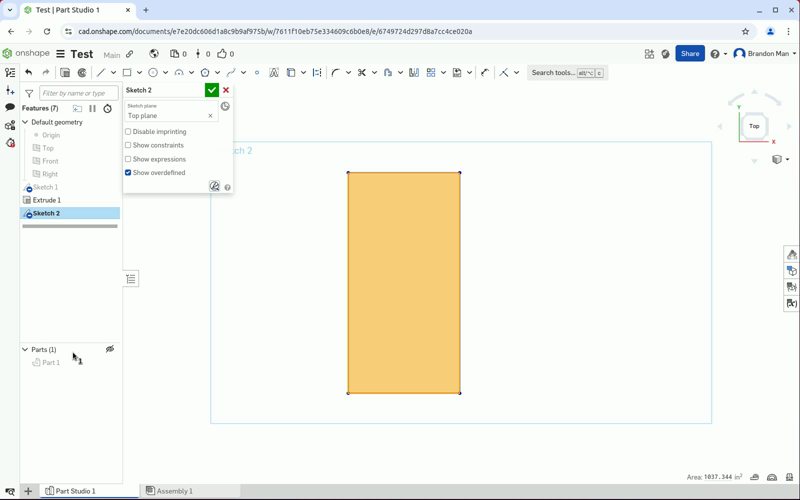
key(shift+y)
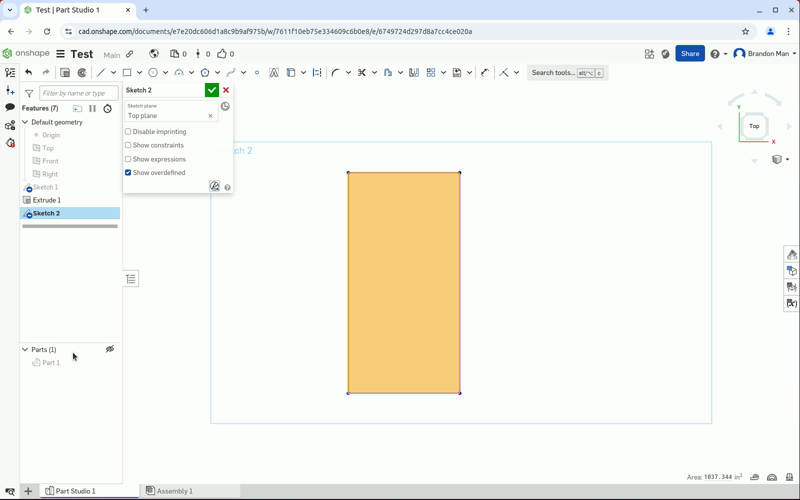
key(shift+e)
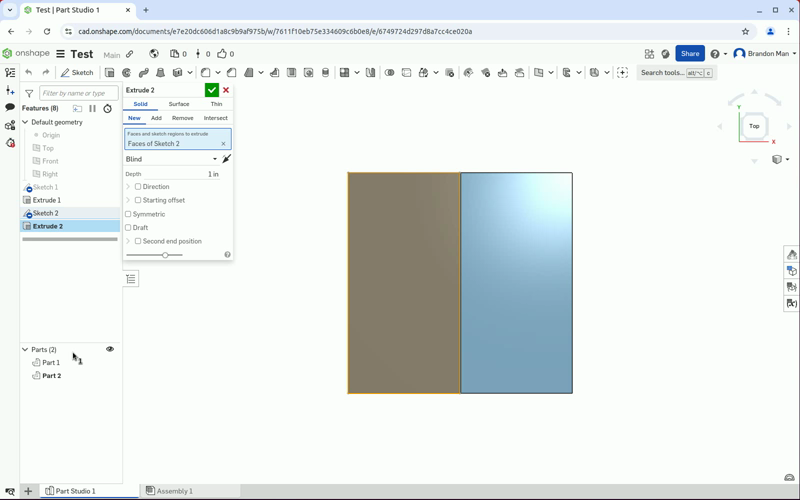
mouse_move(143, 106)
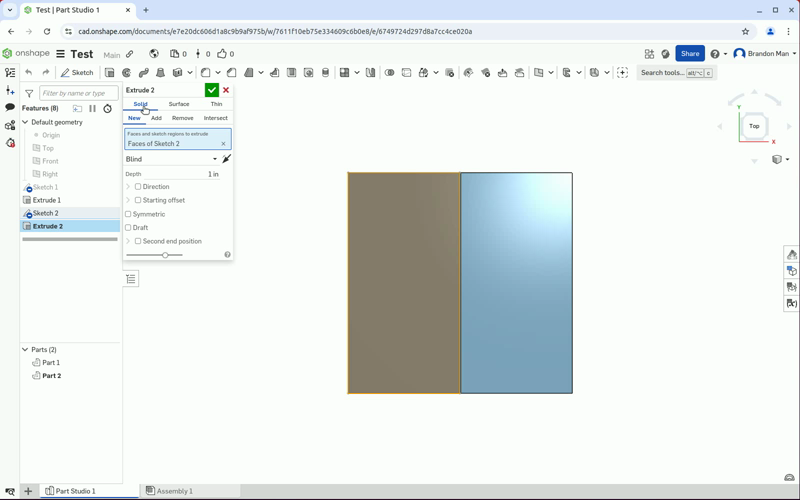
click(143, 106)
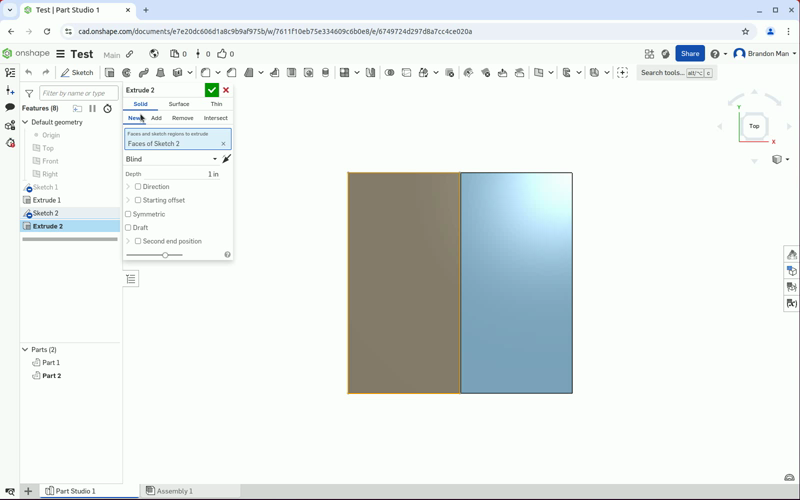
mouse_move(137, 120)
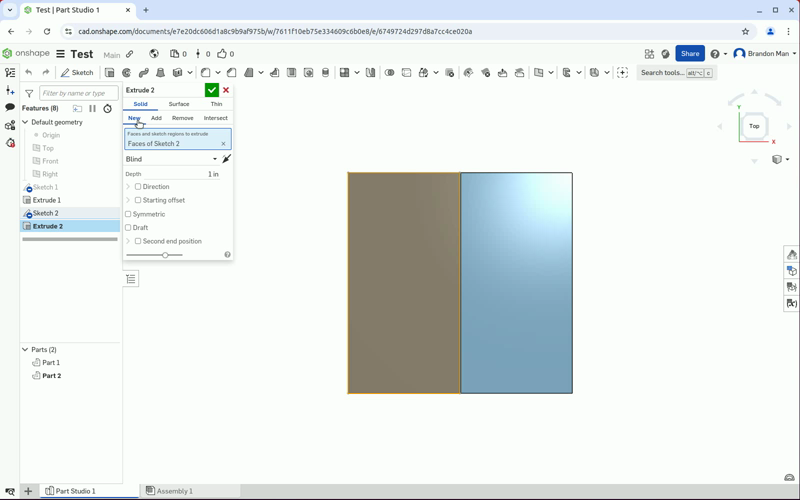
click(137, 120)
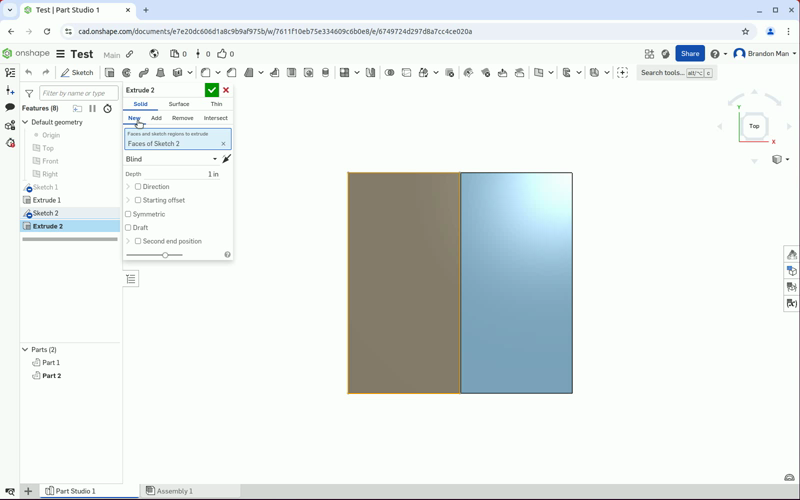
key(tab, 4)
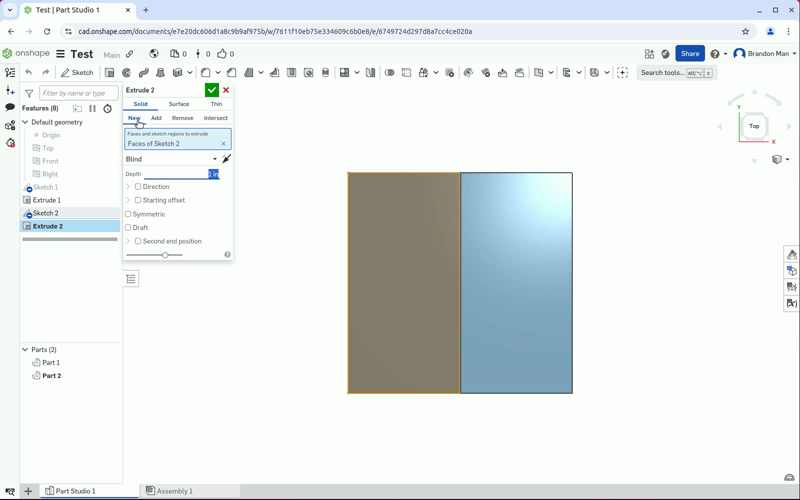
text(8.425)
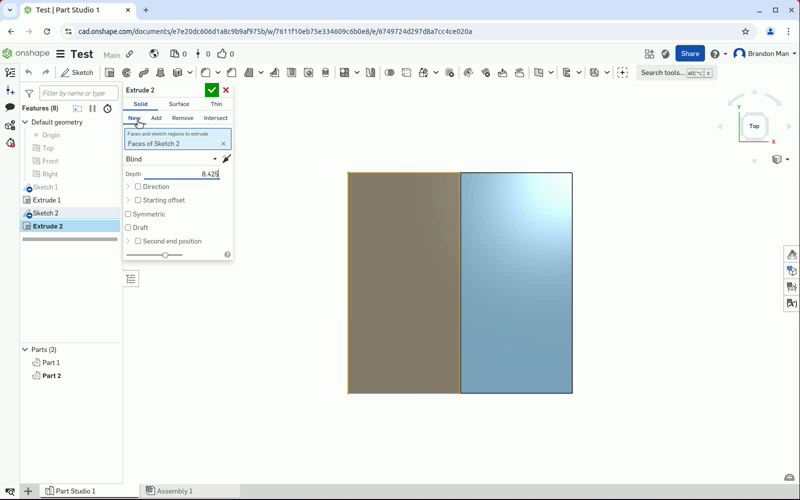
key(enter)
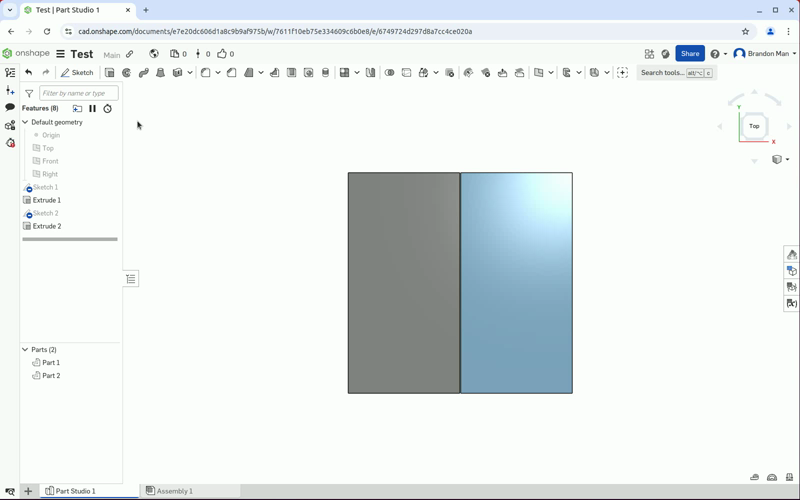
key(shift+h)
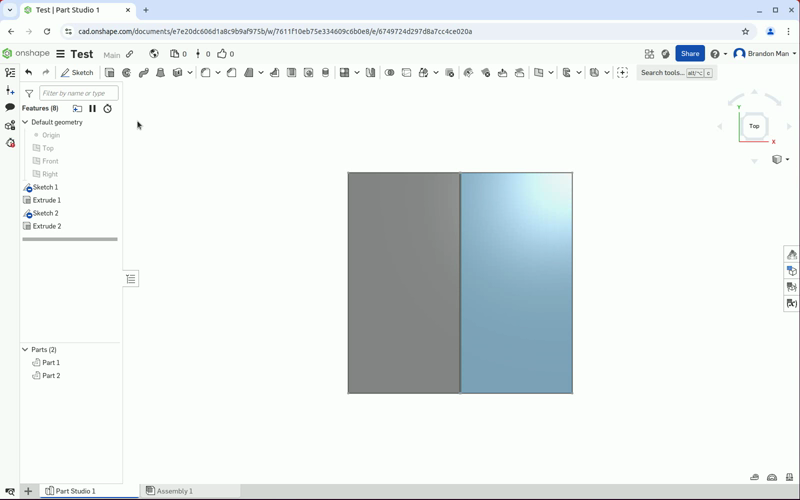
key(shift+h)
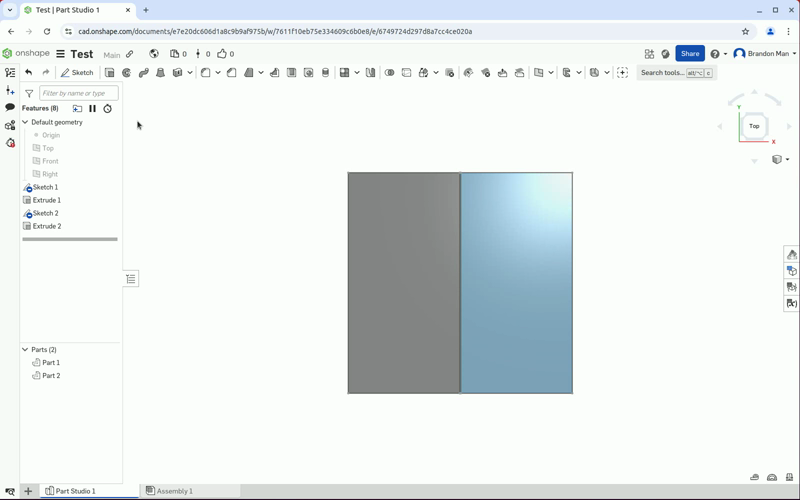
key(shift+7)
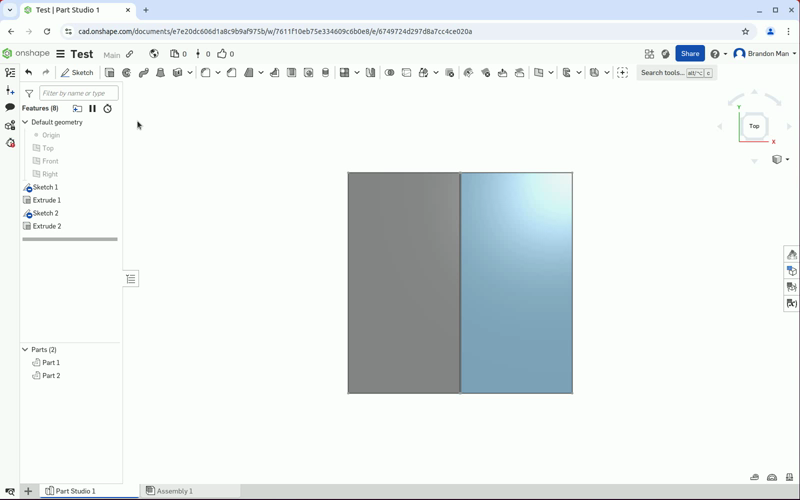
key(up, 3)
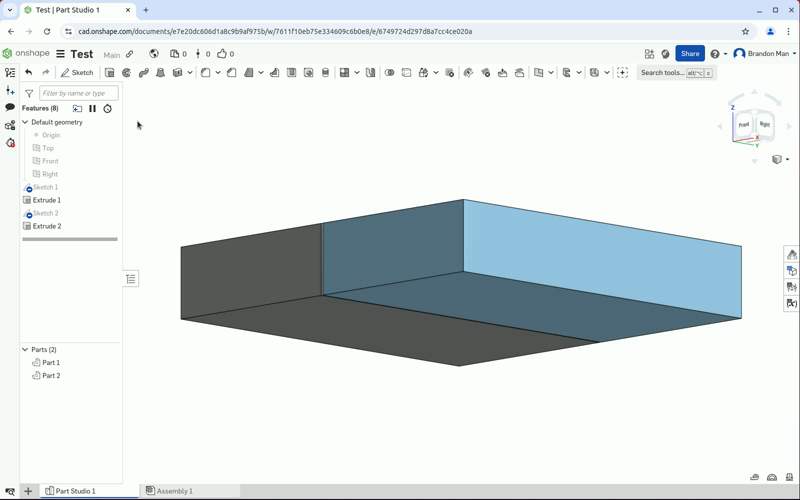
key(left, 3)
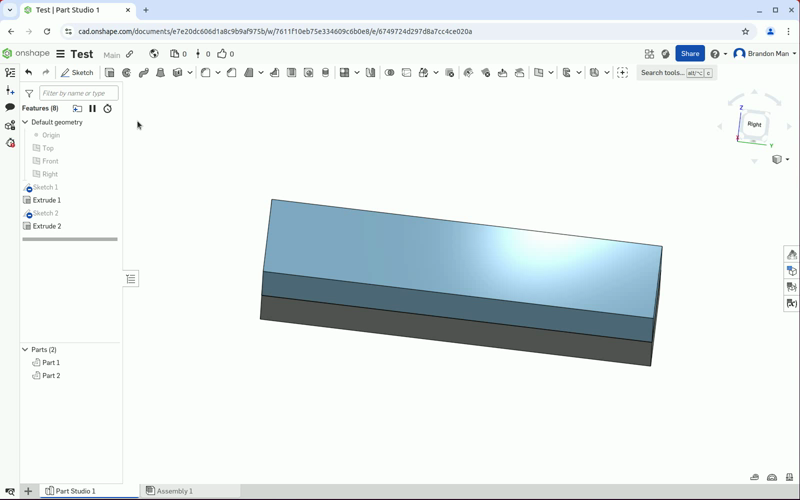
key(right, 3)
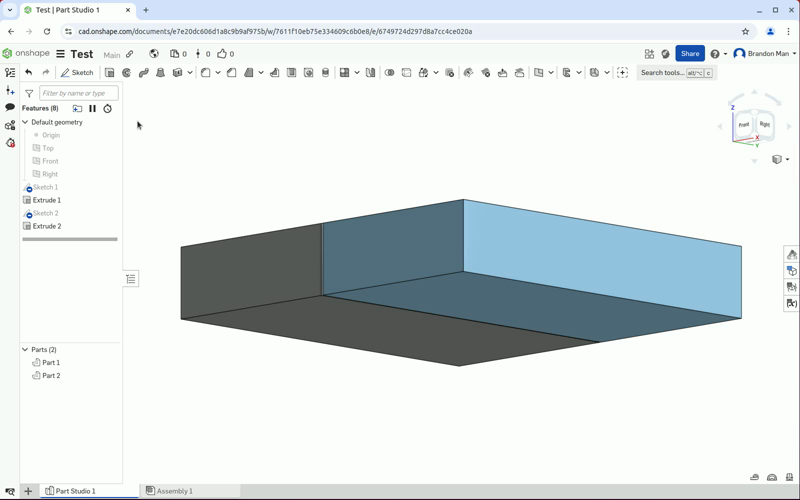
key(down, 3)
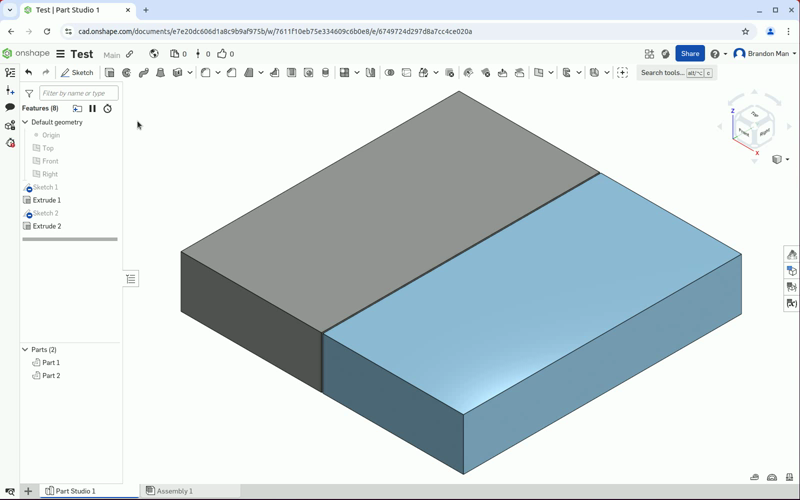
mouse_move(73, 189)
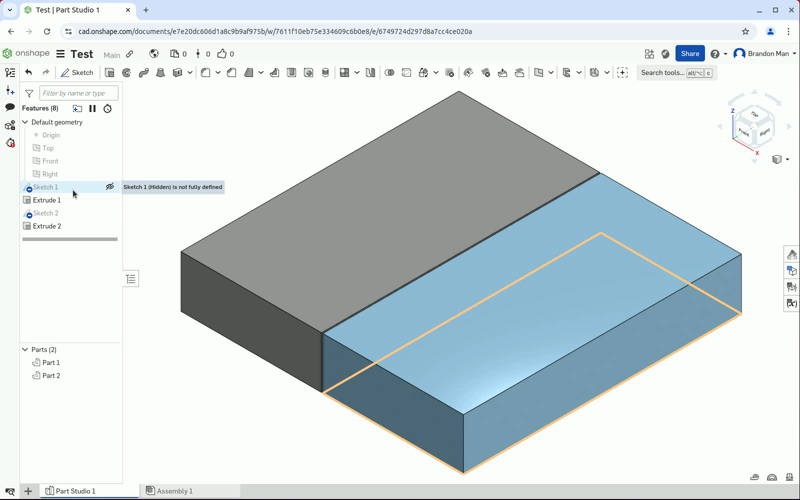
click(73, 189)